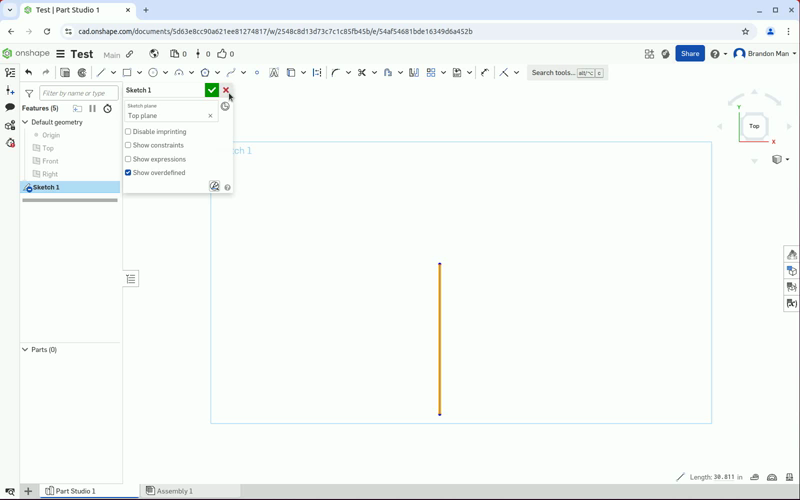
key(shift+h)
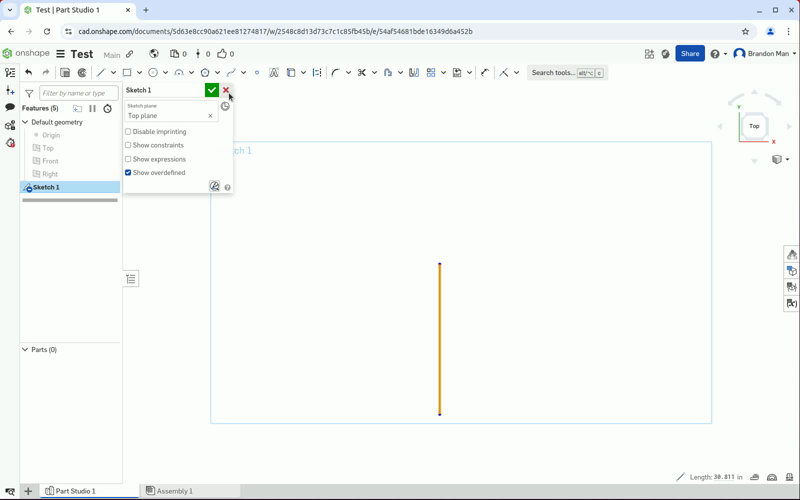
key(shift+s)
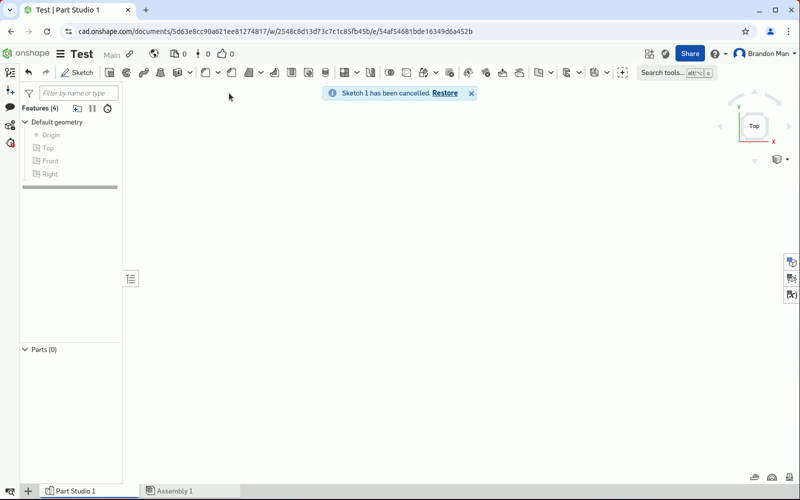
mouse_move(73, 150)
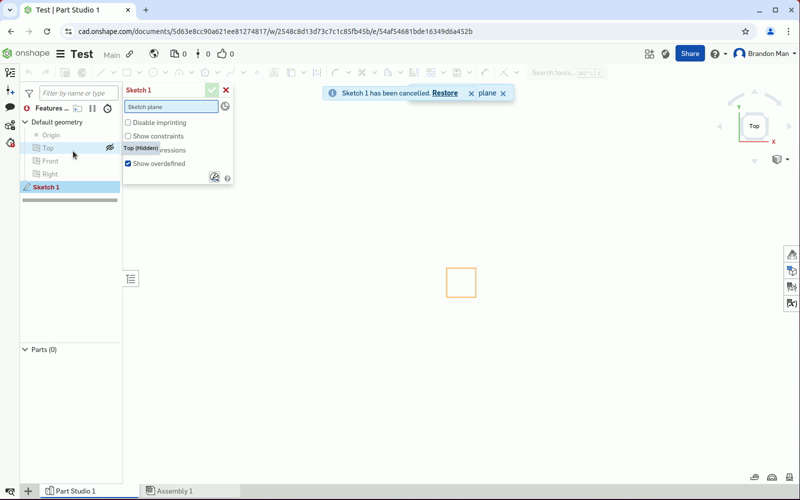
click(73, 150)
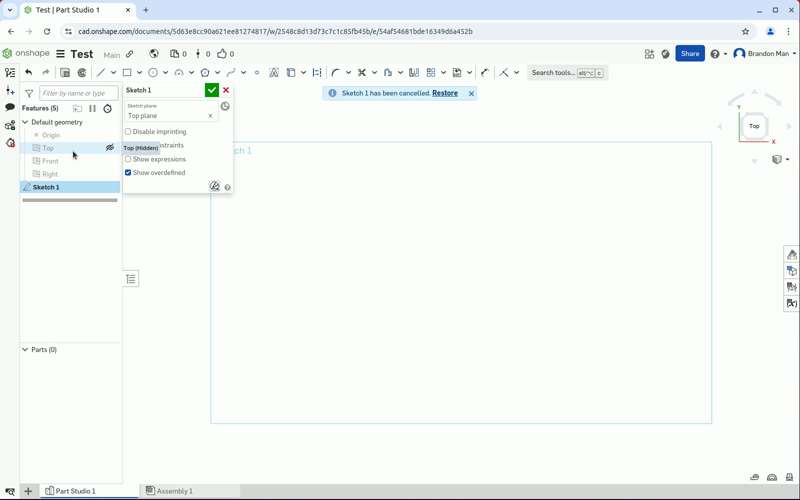
mouse_move(73, 352)
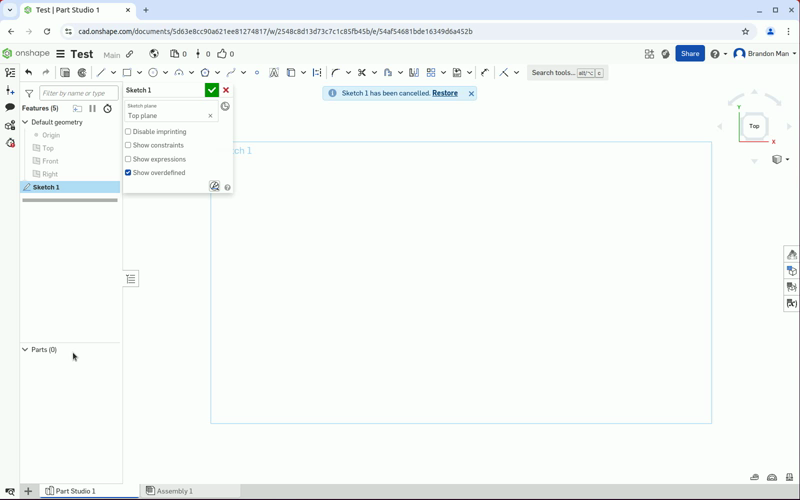
key(y)
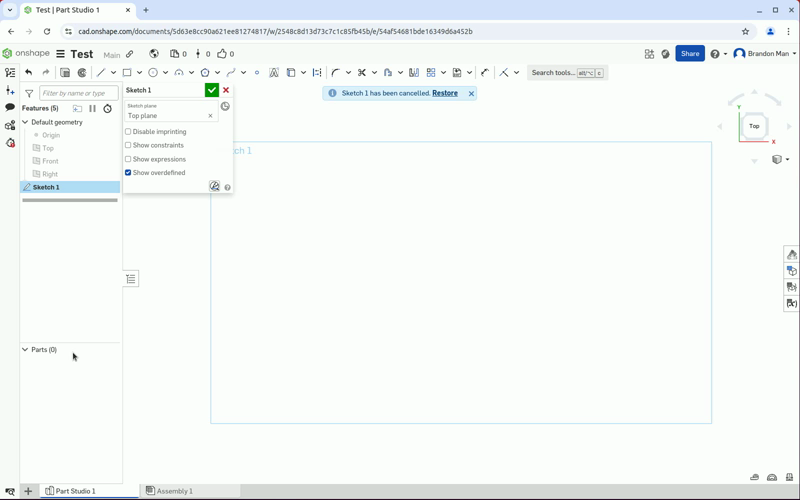
key(l)
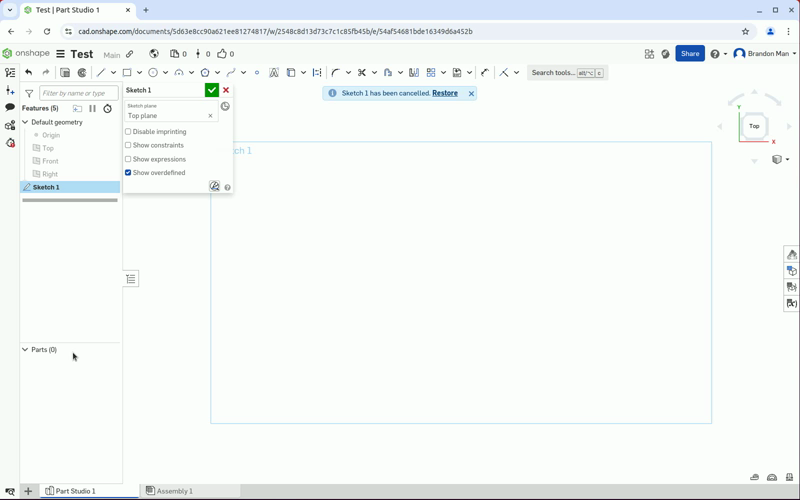
key_down(shift)
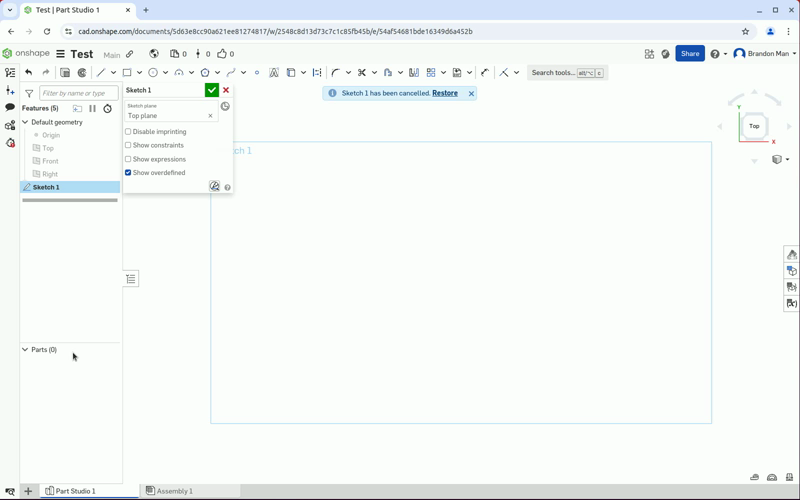
mouse_move(359, 395)
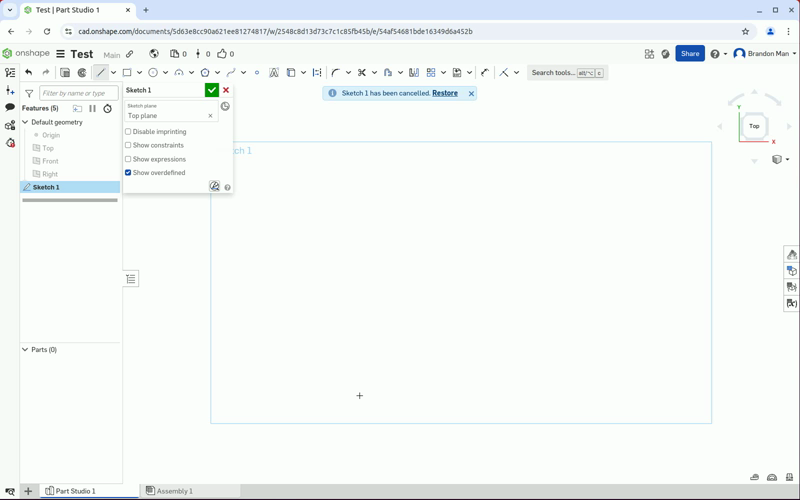
click(359, 395)
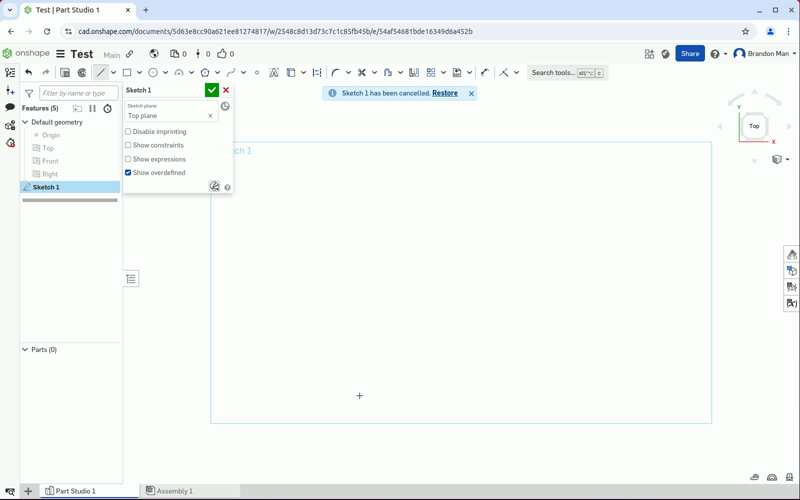
key_up(shift)
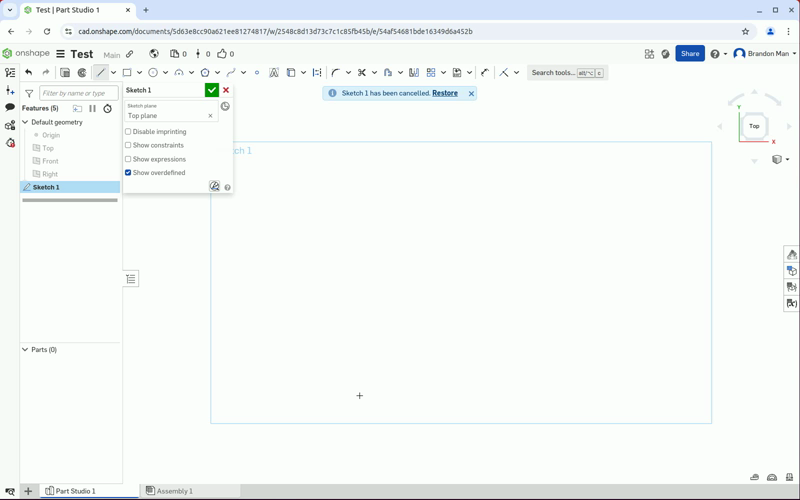
key_down(shift)
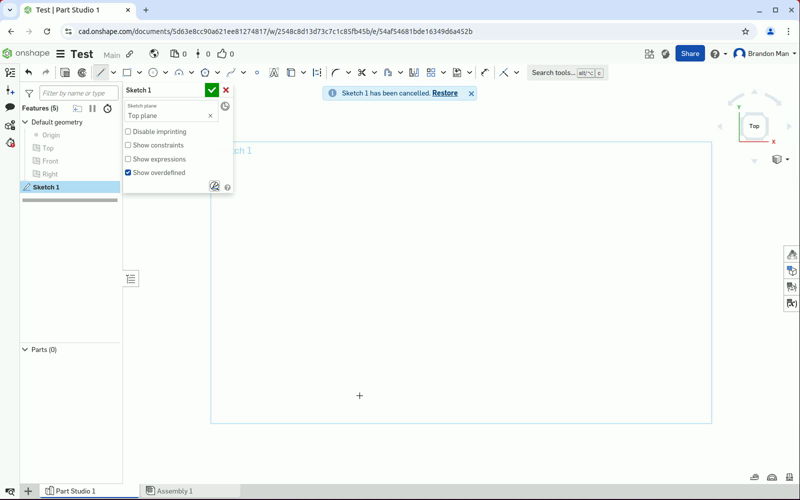
mouse_move(555, 395)
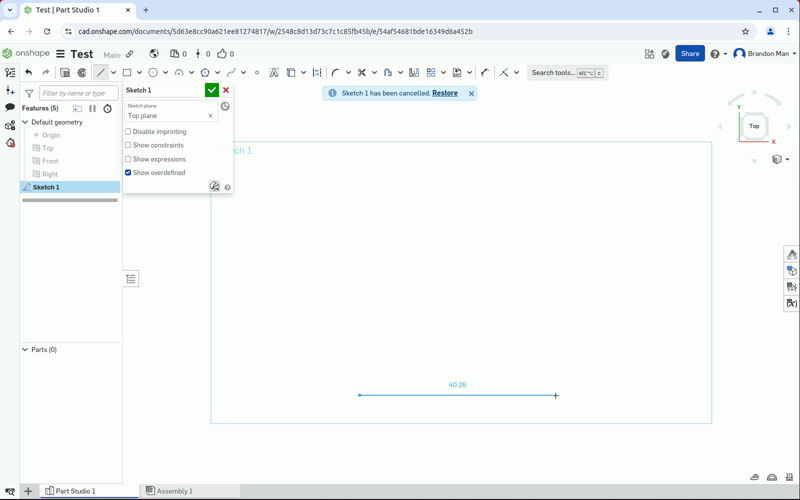
click(555, 395)
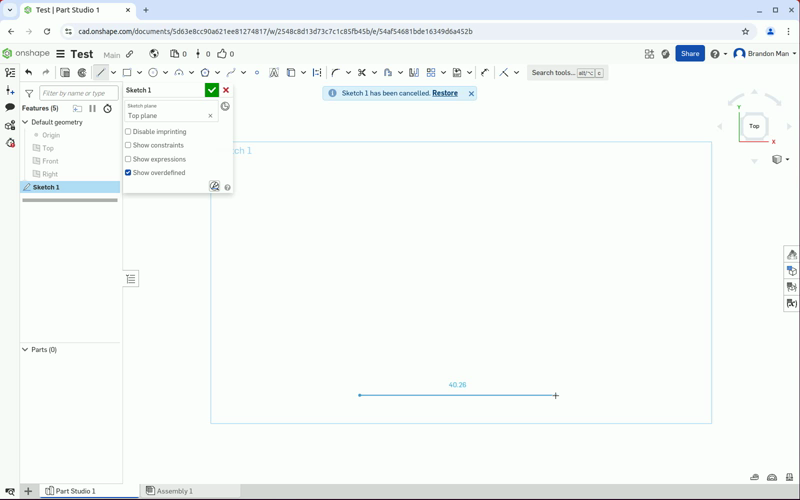
key_up(shift)
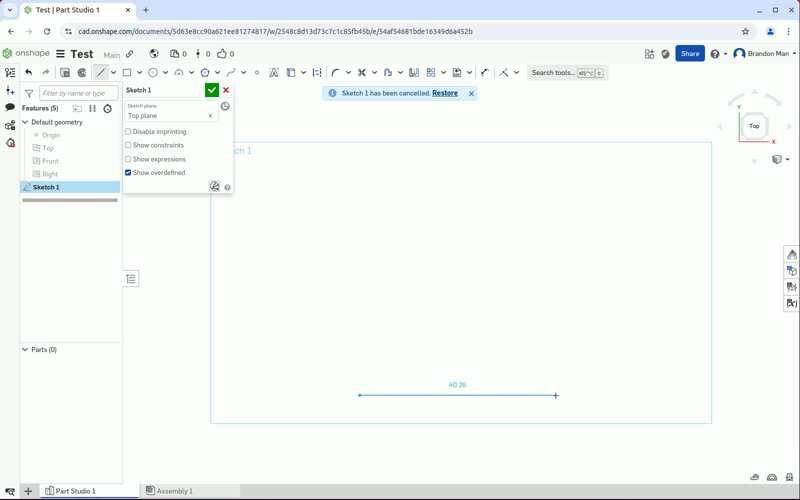
key_down(shift)
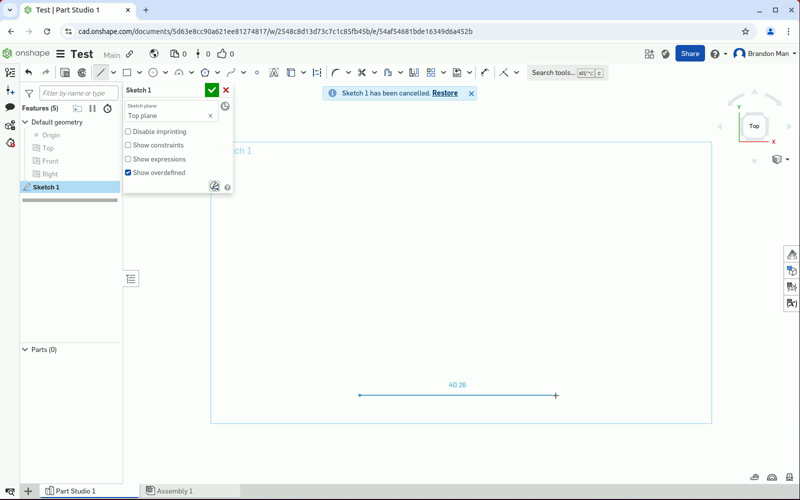
mouse_move(585, 395)
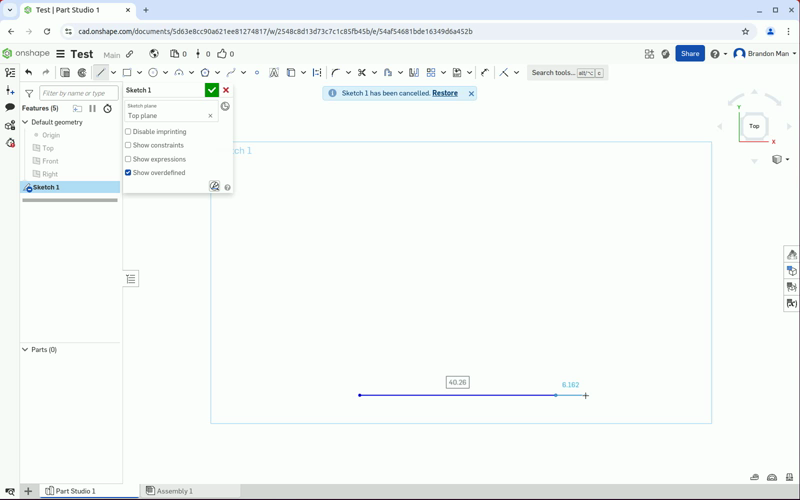
mouse_move(555, 352)
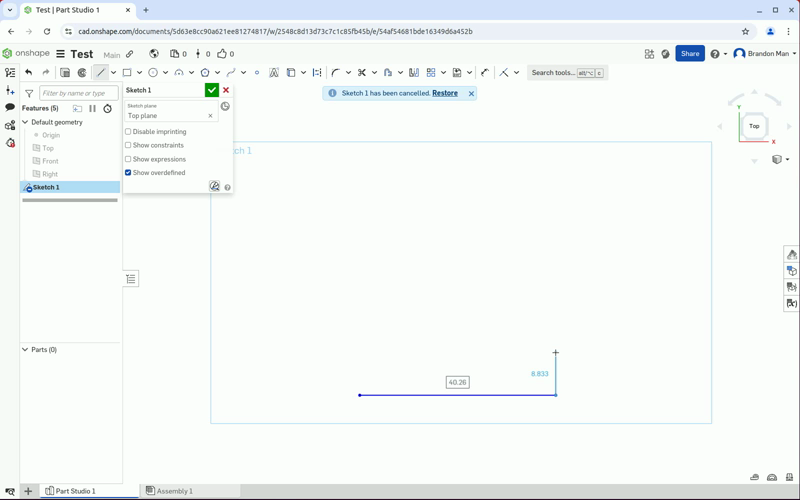
click(555, 352)
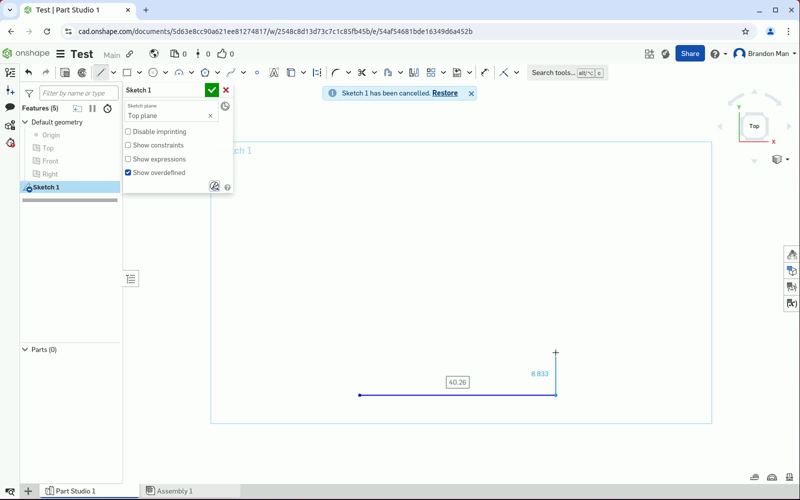
key_up(shift)
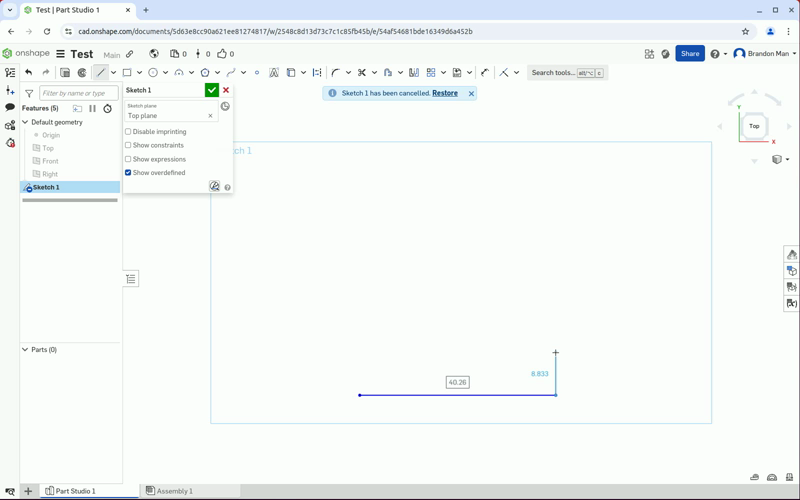
key(esc)
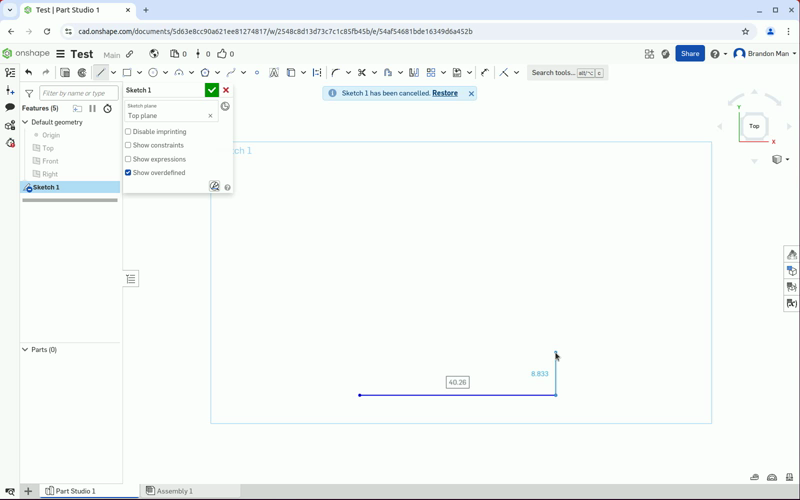
key(a)
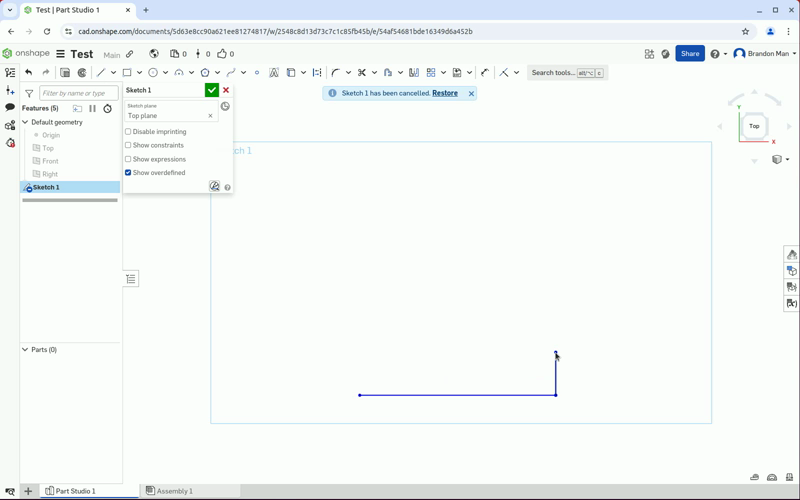
mouse_move(555, 352)
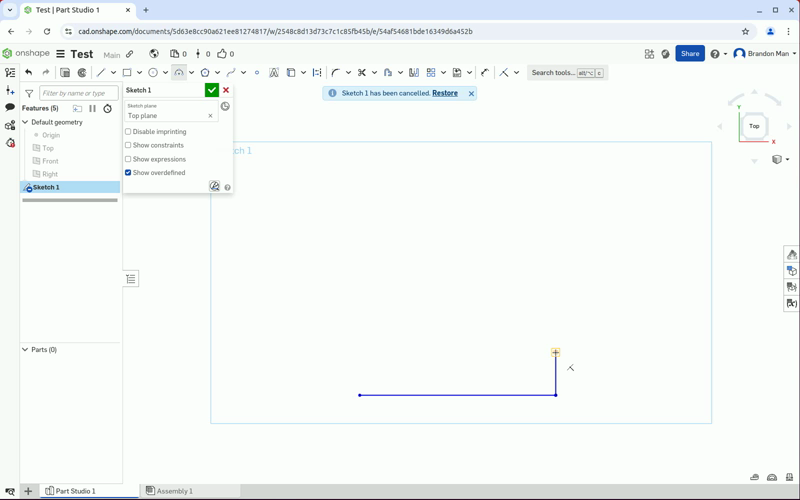
click(555, 352)
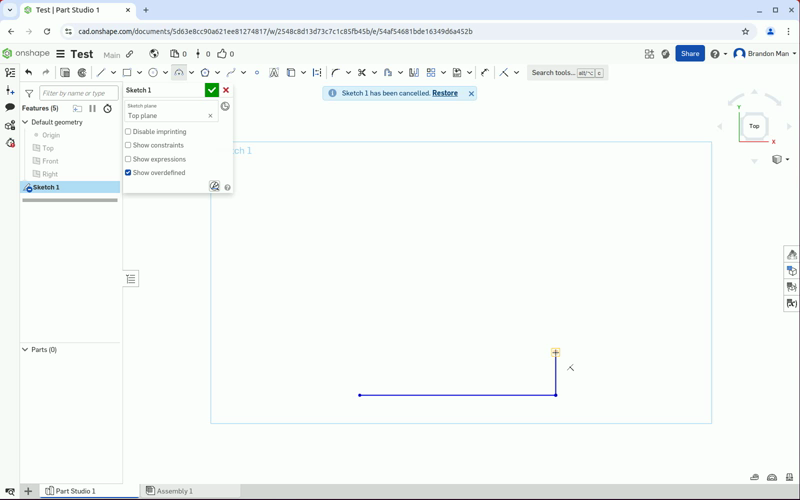
key_down(shift)
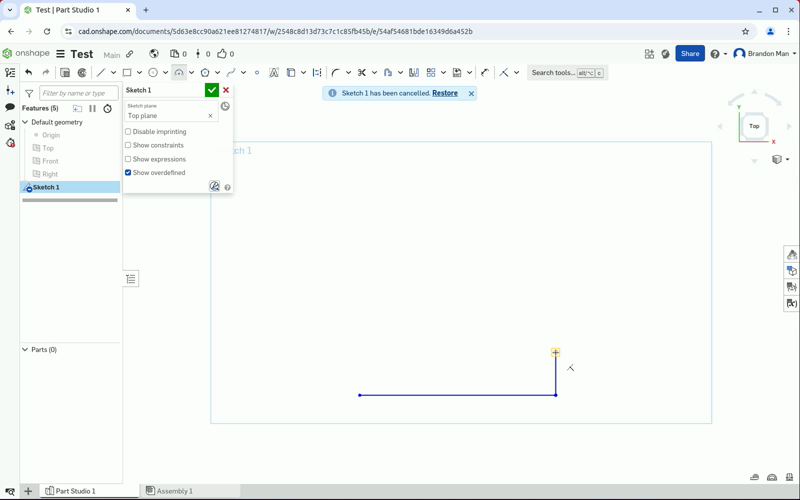
mouse_move(527, 319)
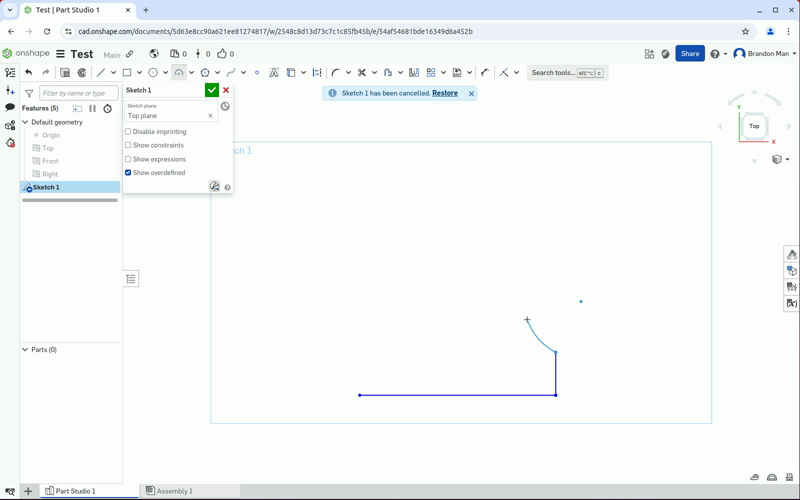
click(527, 319)
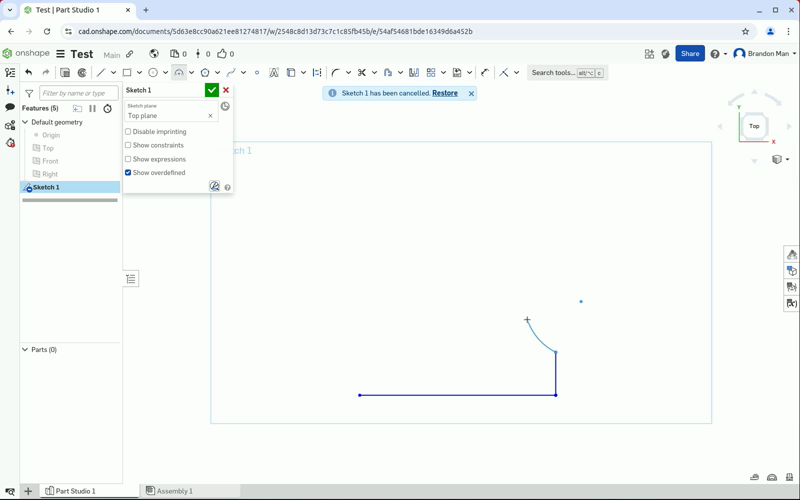
mouse_move(534, 342)
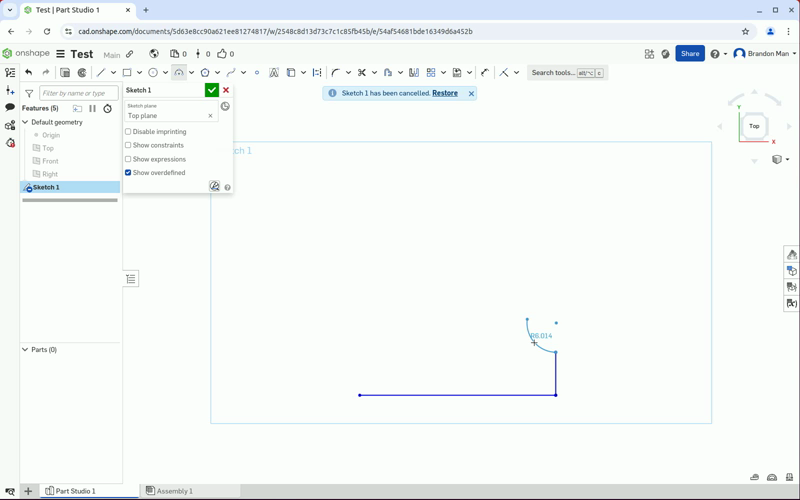
click(534, 342)
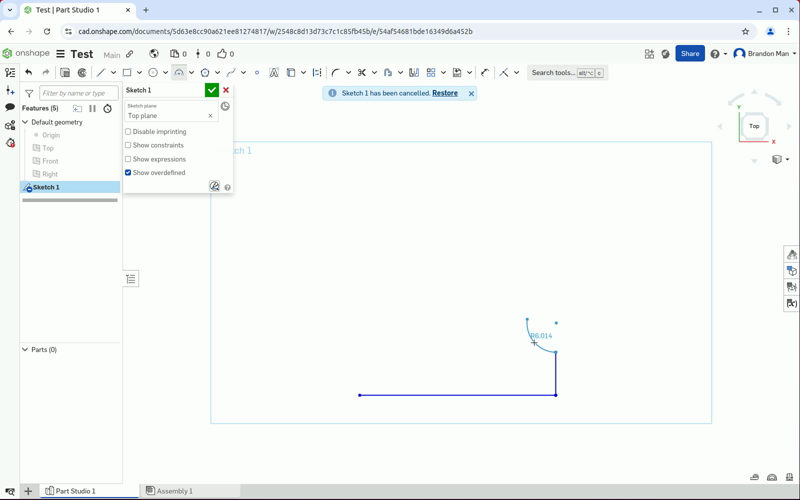
key_up(shift)
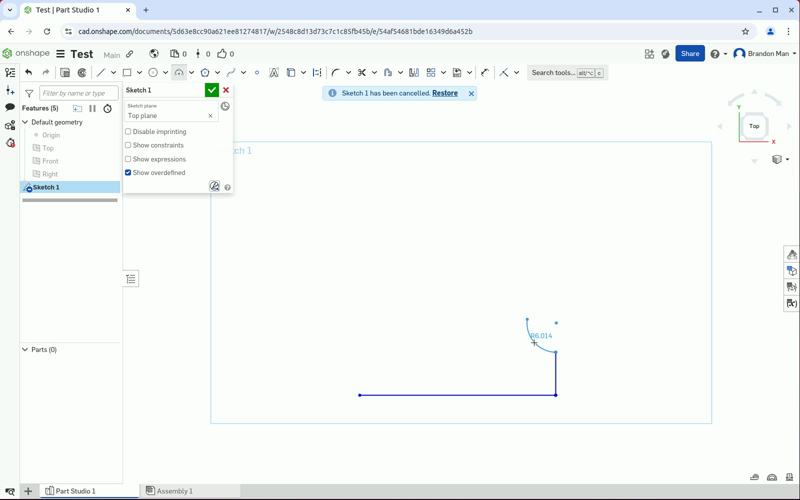
mouse_move(527, 319)
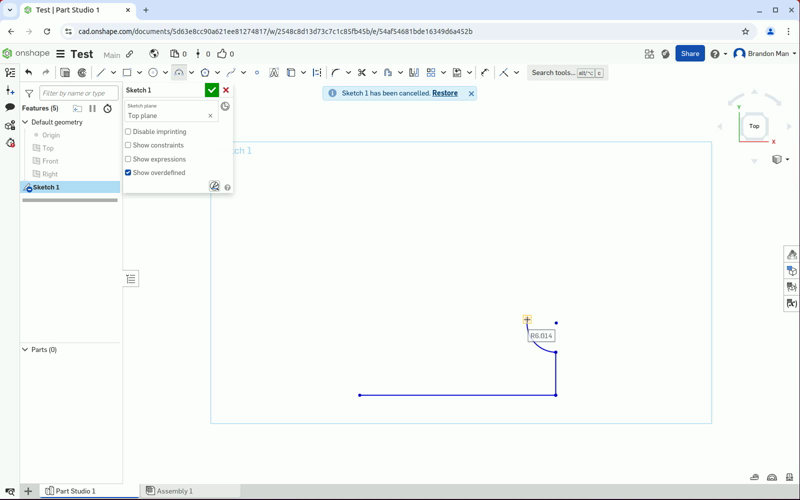
click(527, 319)
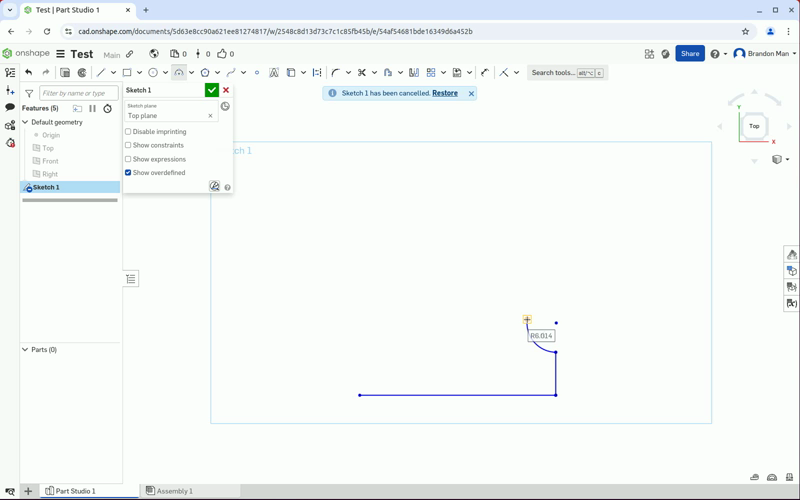
key_down(shift)
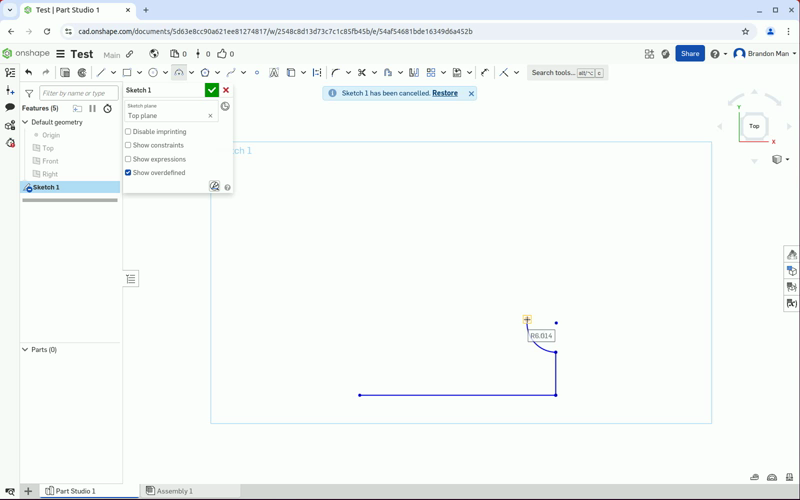
mouse_move(537, 284)
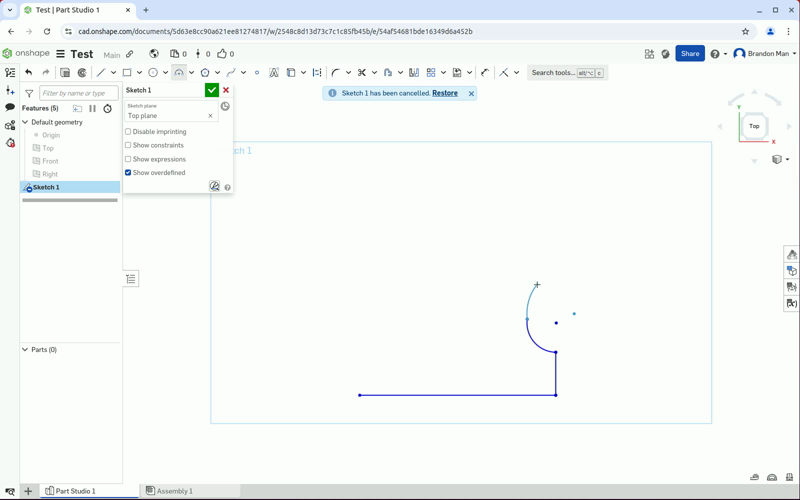
click(537, 284)
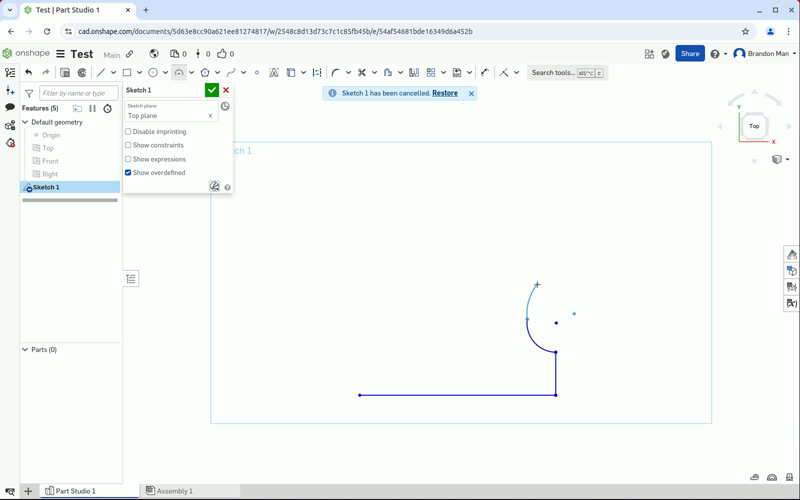
mouse_move(526, 300)
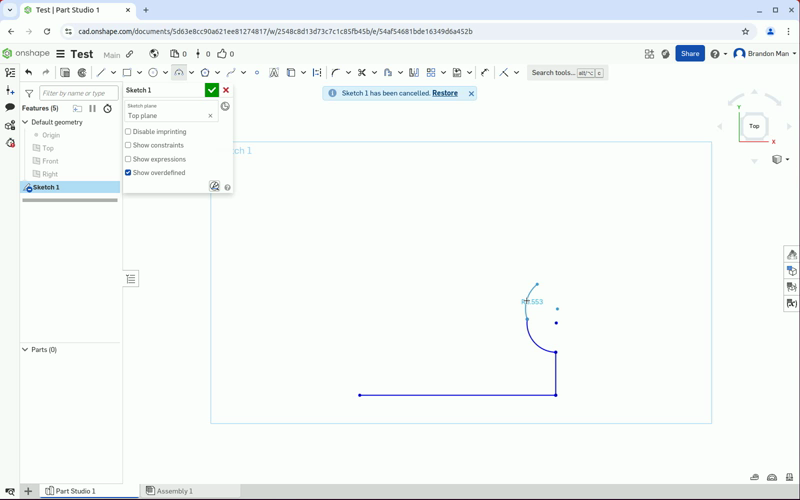
click(526, 300)
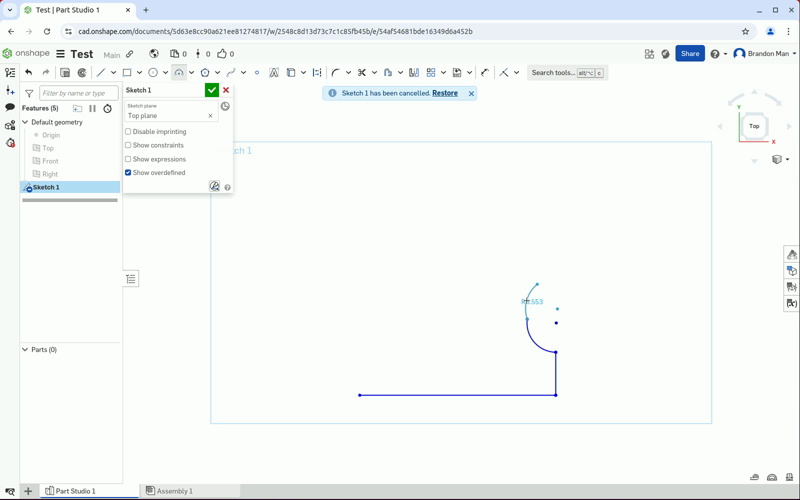
key_up(shift)
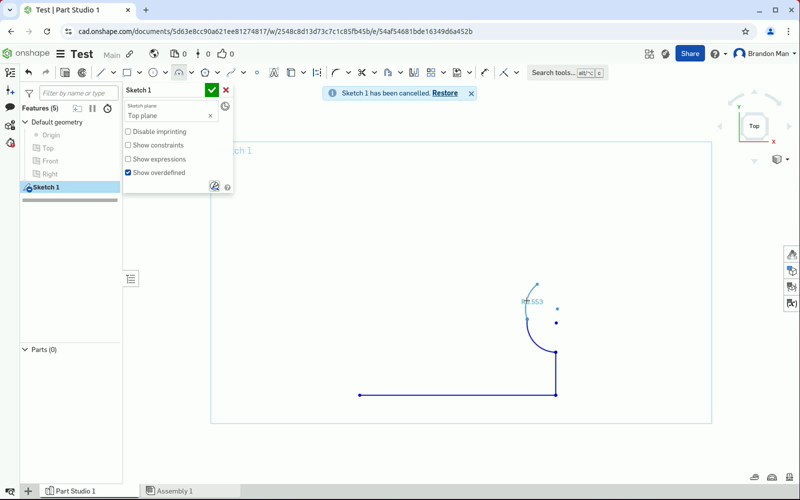
key(esc)
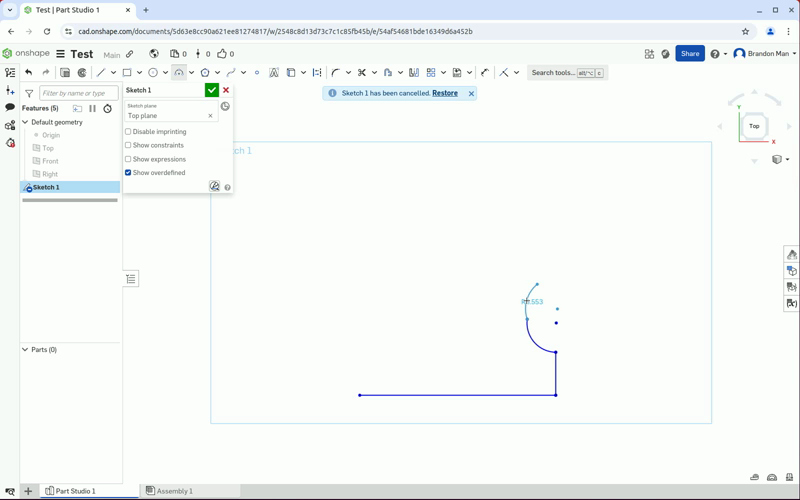
key(l)
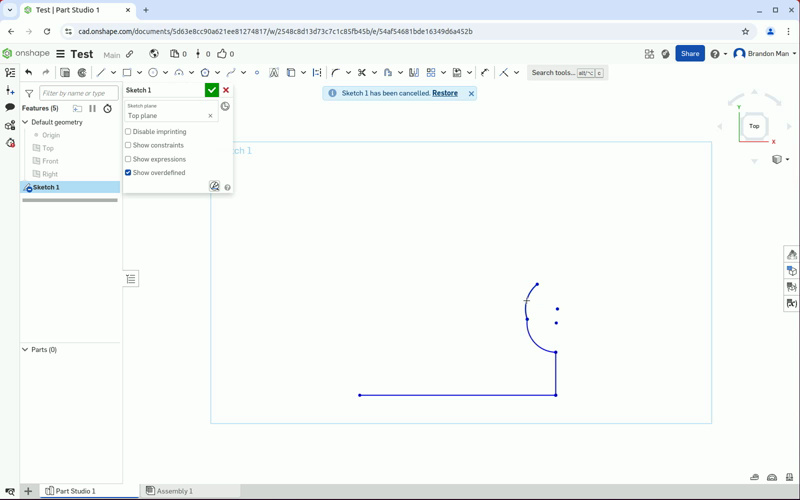
mouse_move(537, 284)
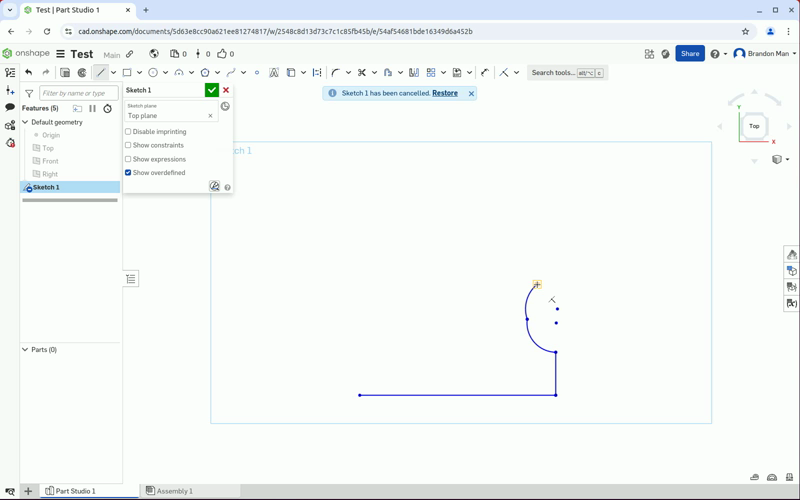
click(537, 284)
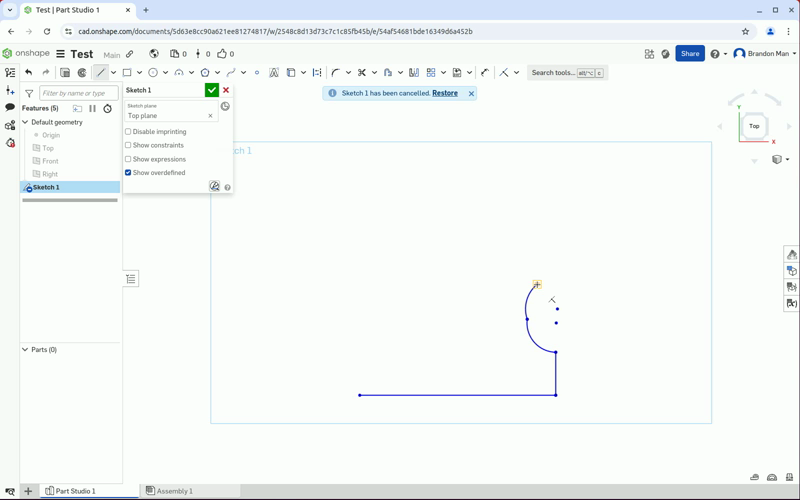
key_down(shift)
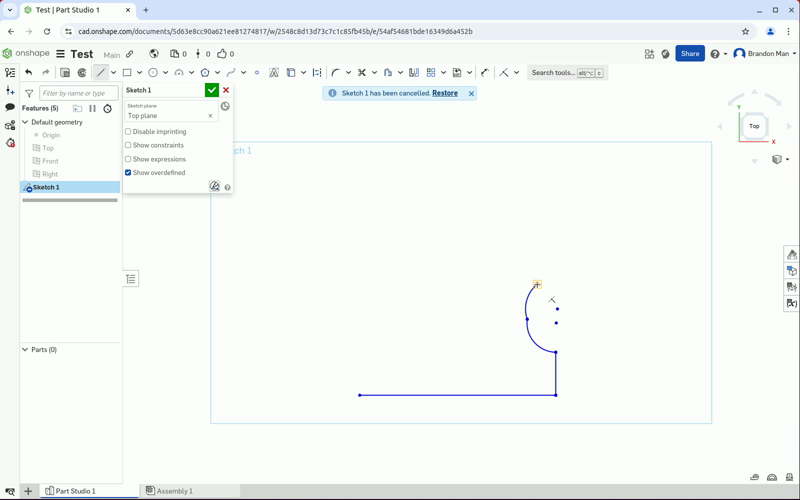
mouse_move(378, 284)
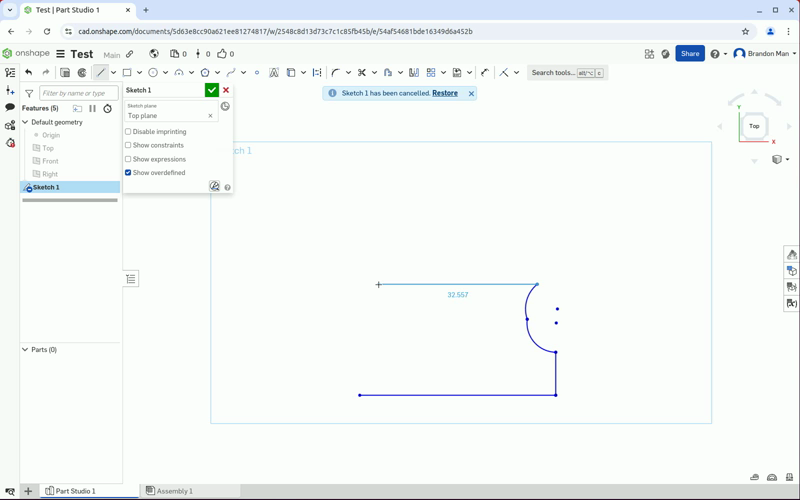
click(378, 284)
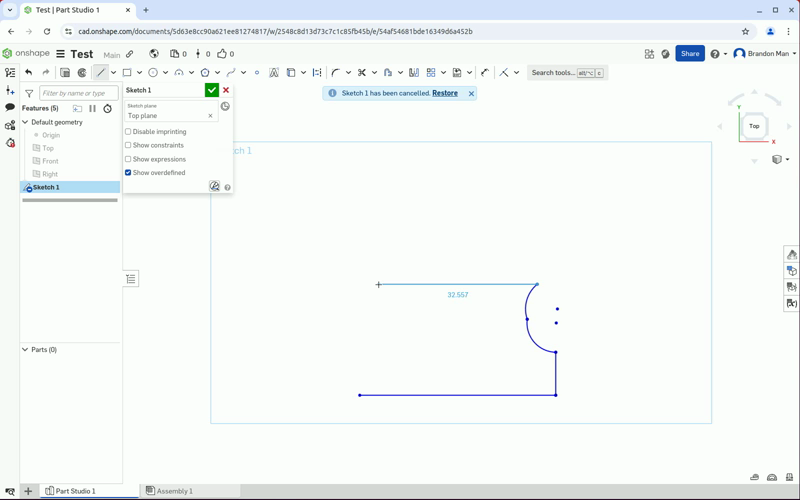
key_up(shift)
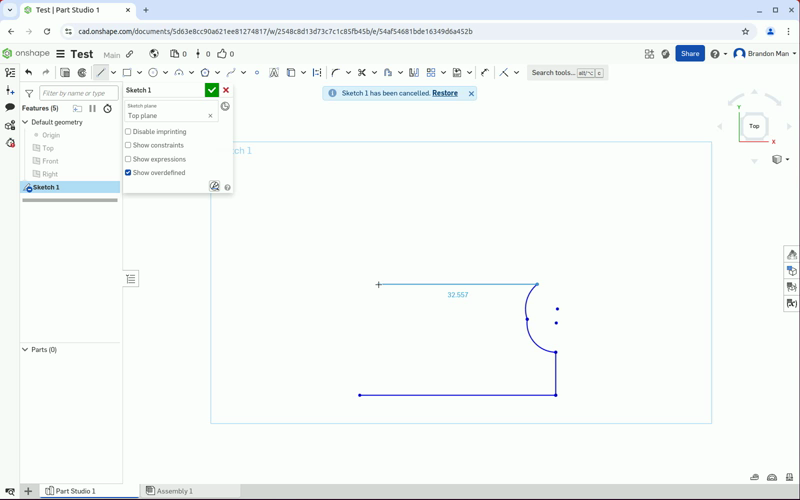
key(esc)
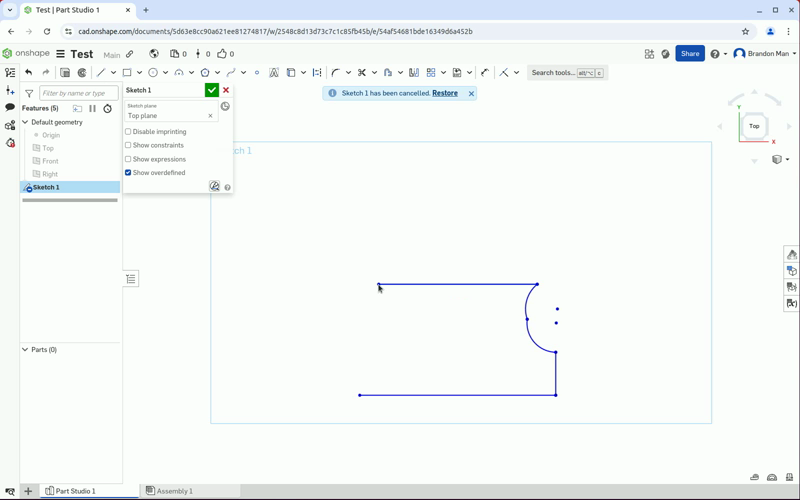
key(a)
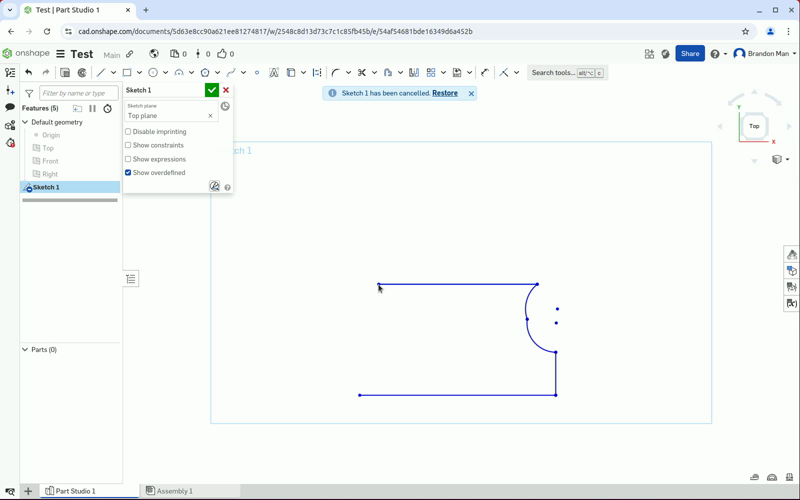
mouse_move(378, 284)
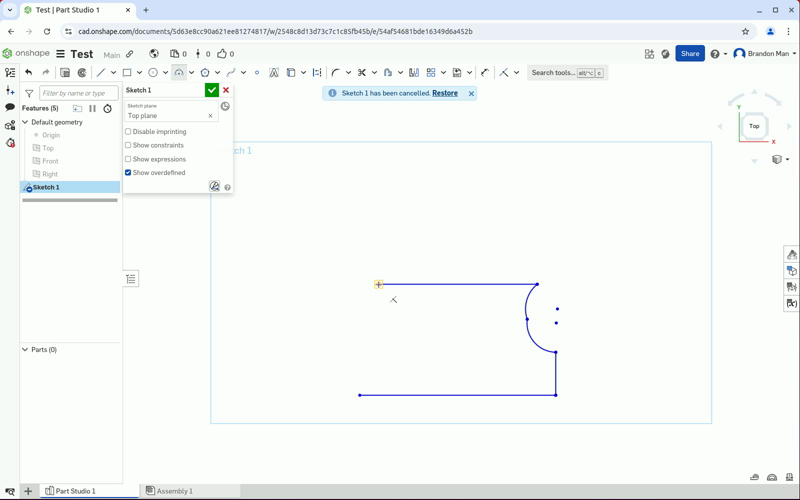
click(378, 284)
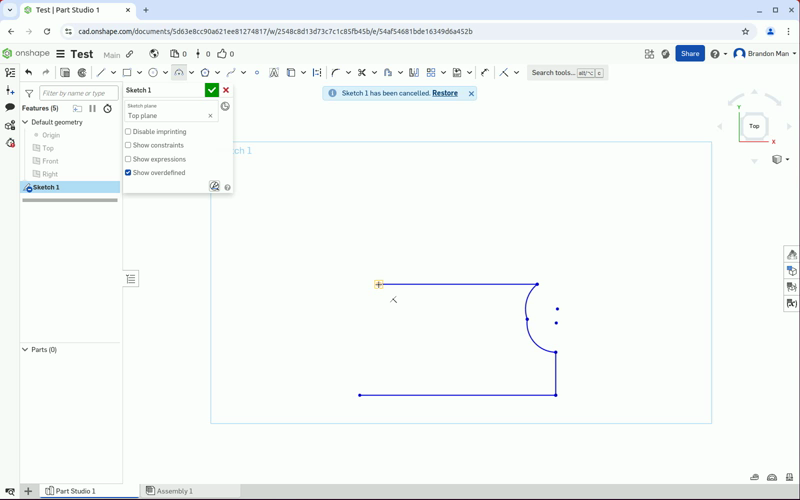
key_down(shift)
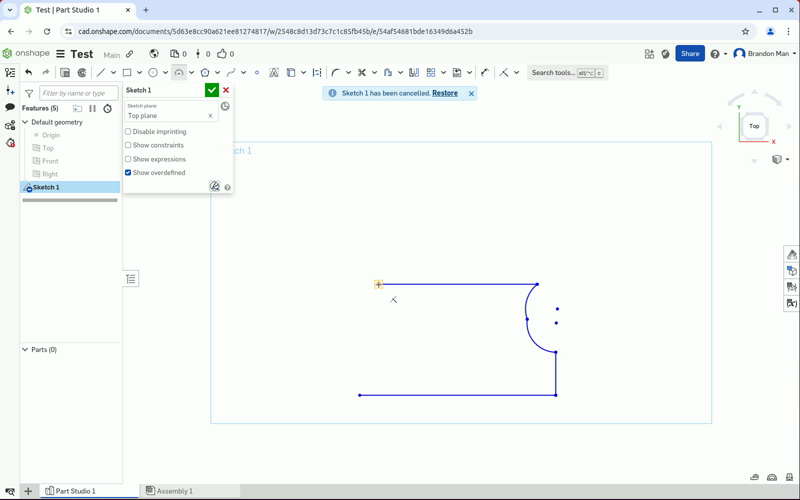
mouse_move(390, 319)
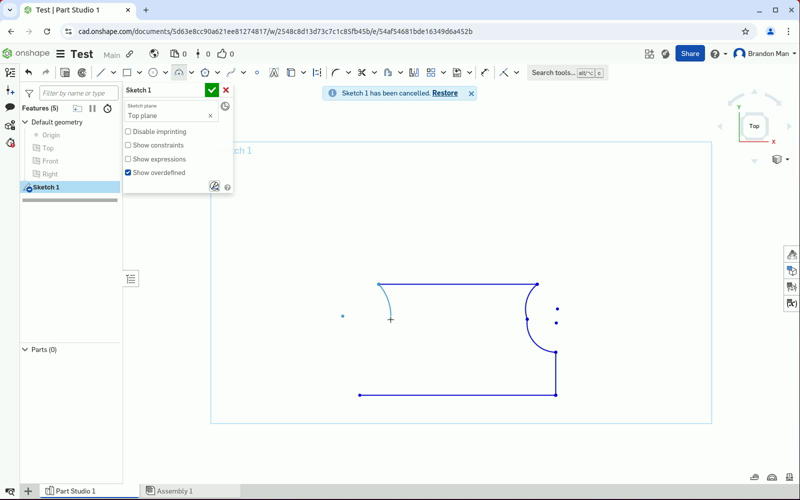
click(390, 319)
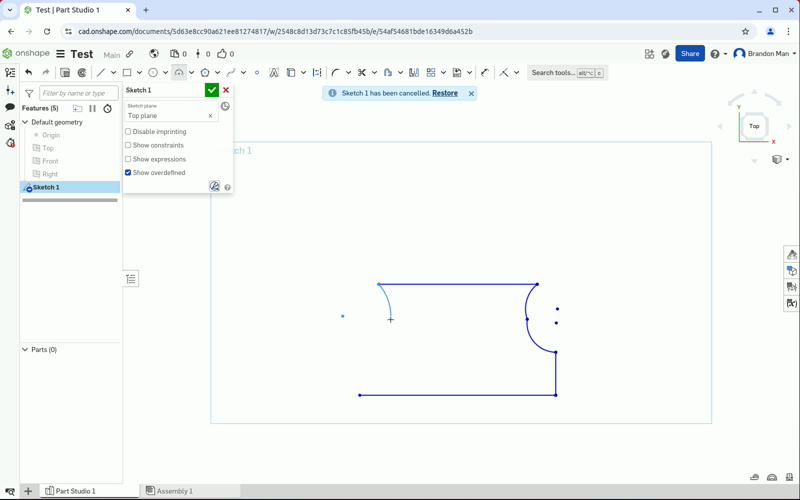
mouse_move(388, 300)
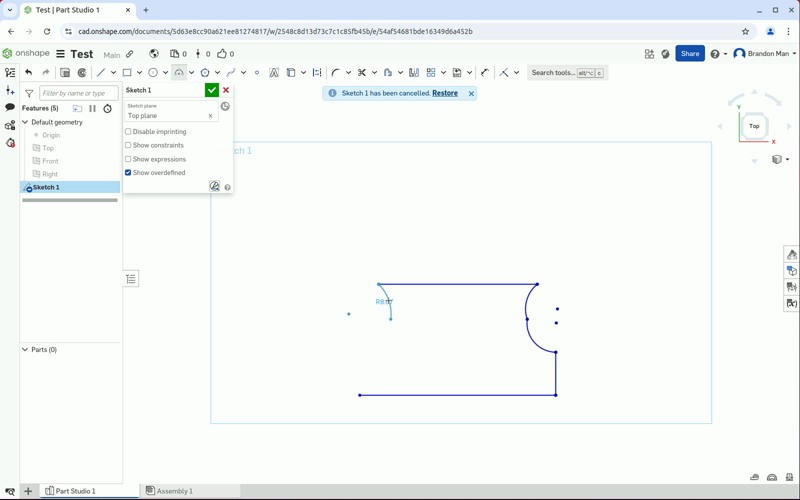
click(388, 300)
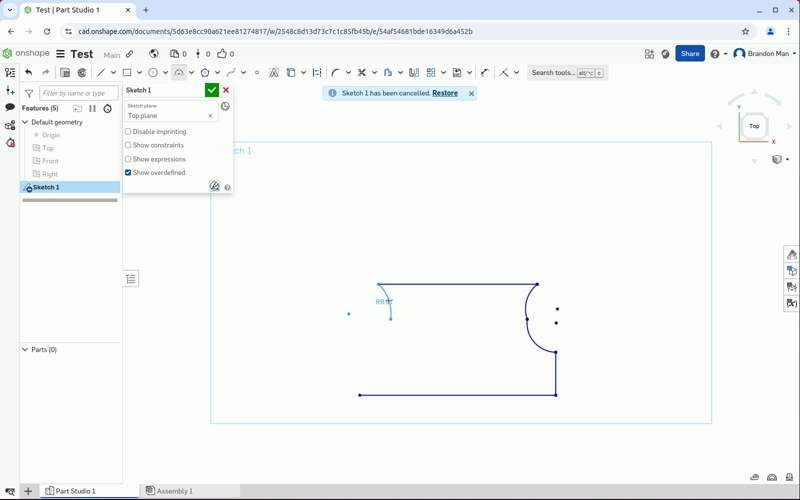
key_up(shift)
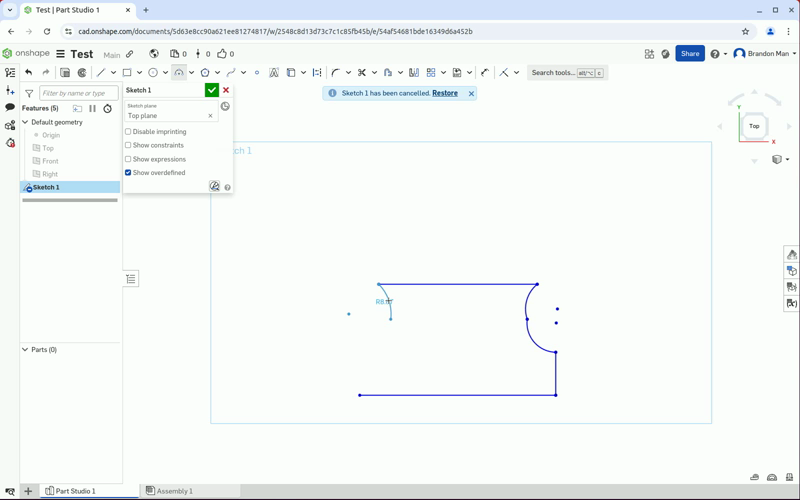
mouse_move(390, 319)
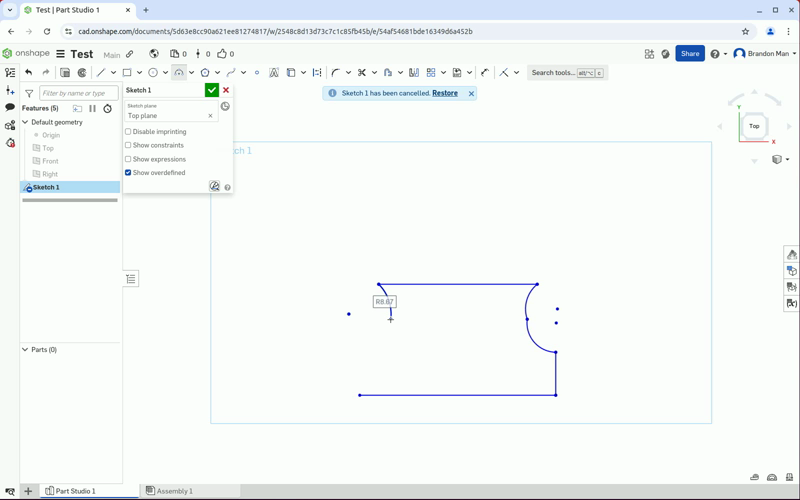
click(390, 319)
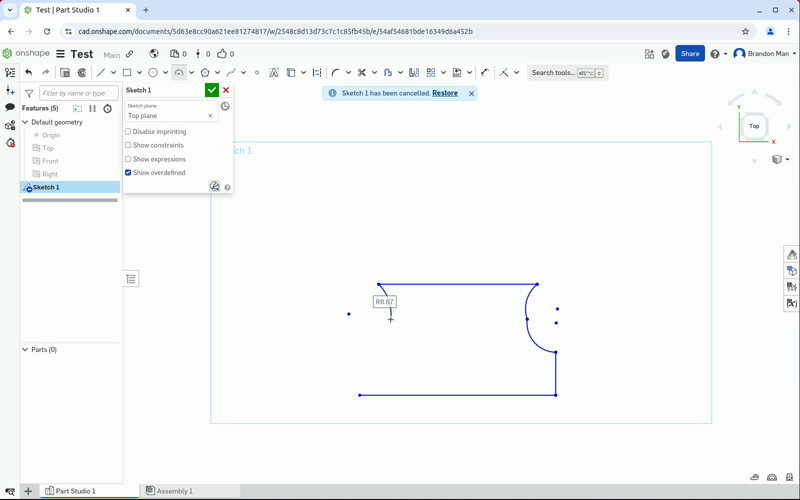
key_down(shift)
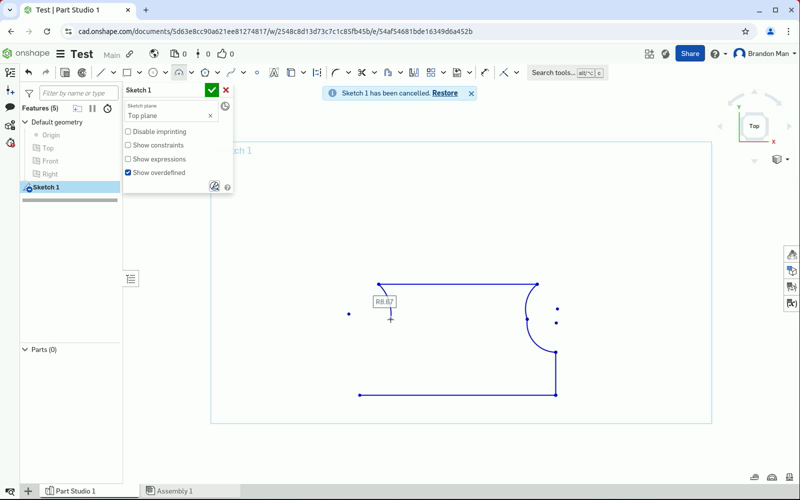
mouse_move(359, 352)
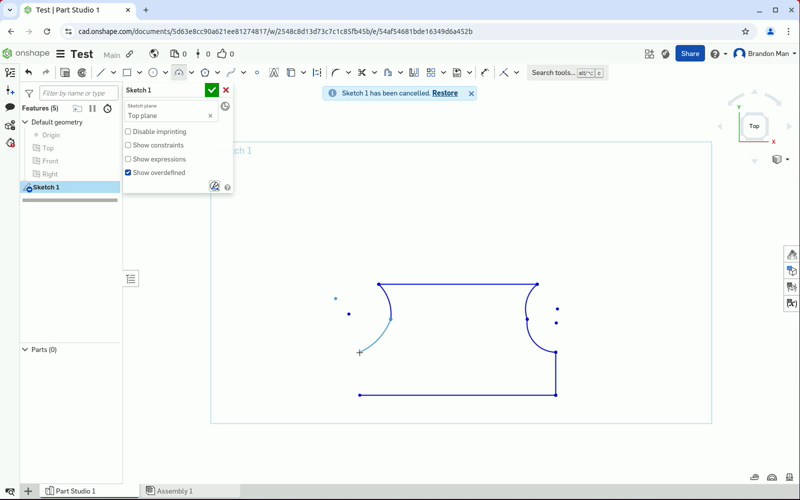
click(359, 352)
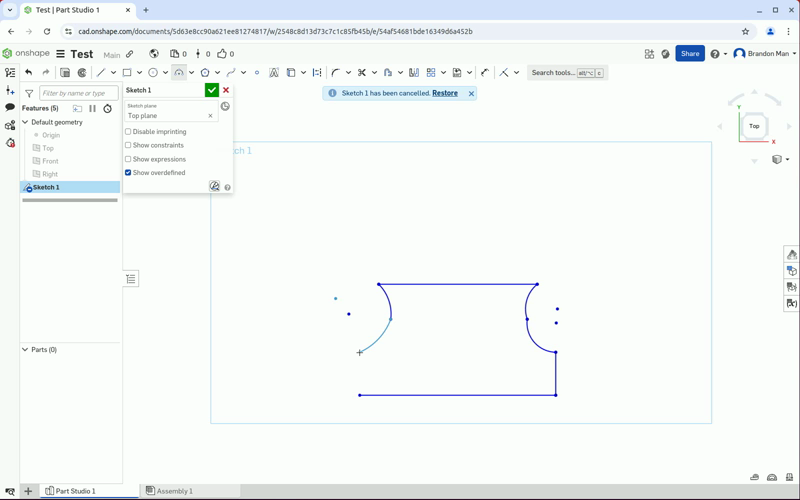
mouse_move(382, 342)
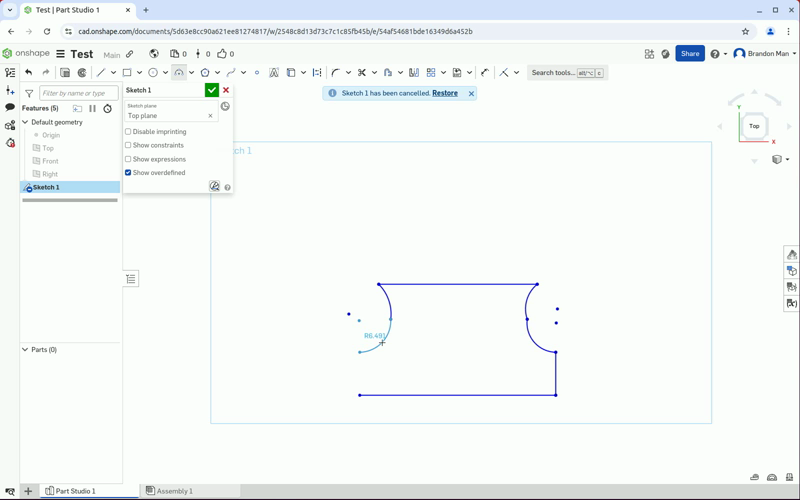
click(382, 342)
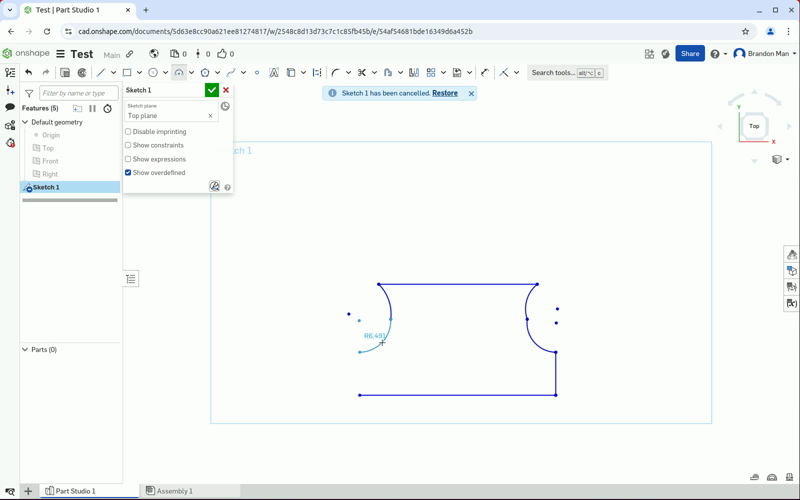
key_up(shift)
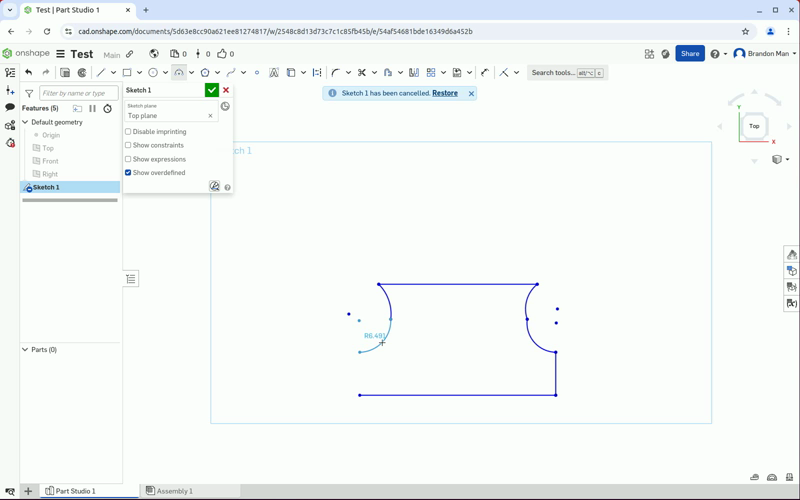
key(esc)
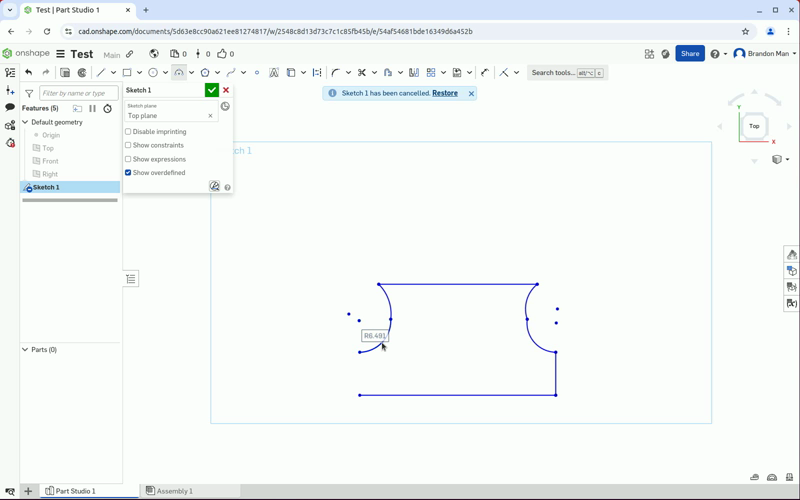
key(l)
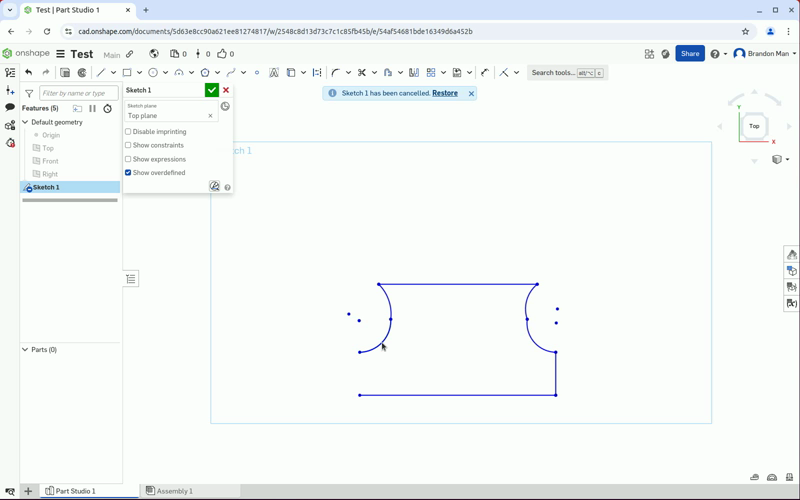
mouse_move(359, 352)
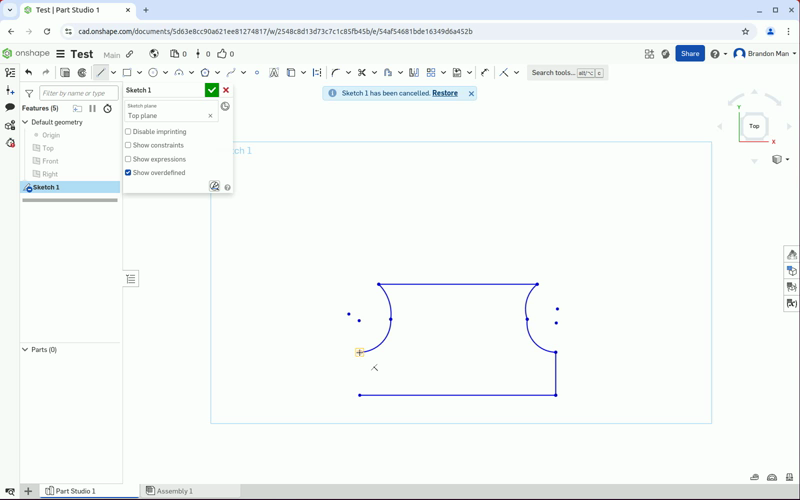
click(359, 352)
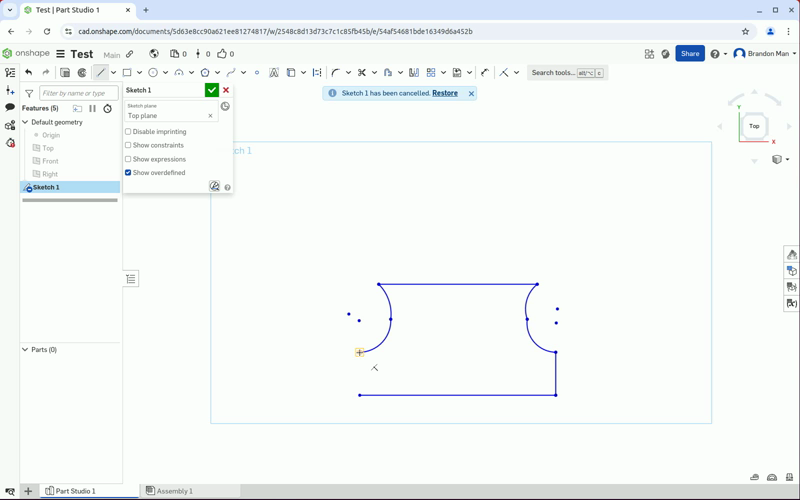
mouse_move(389, 352)
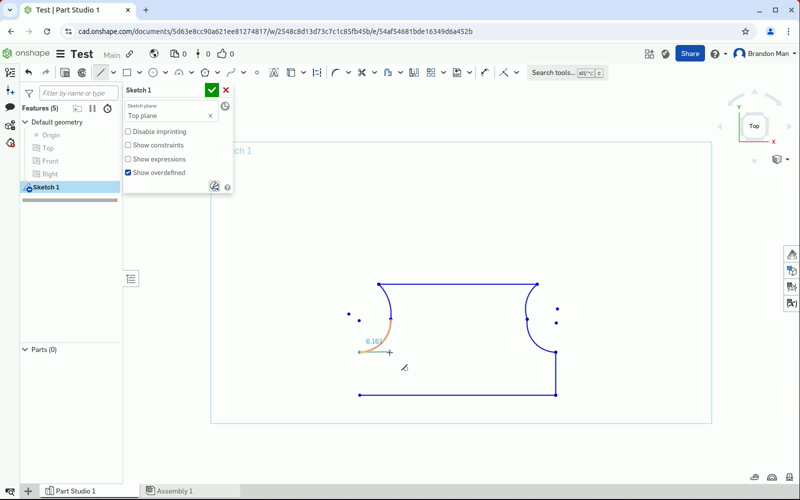
key_down(shift)
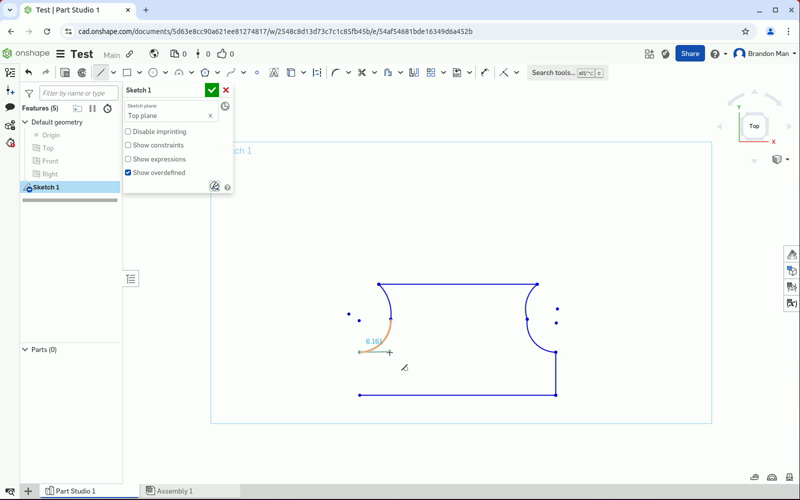
mouse_move(359, 395)
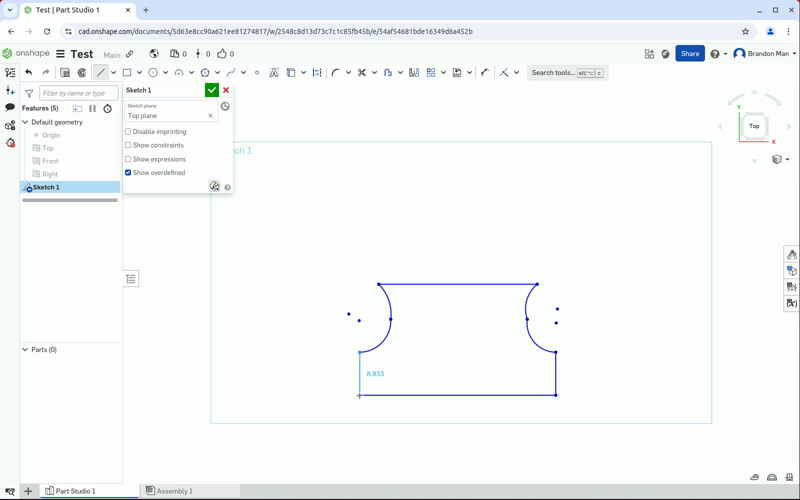
key_up(shift)
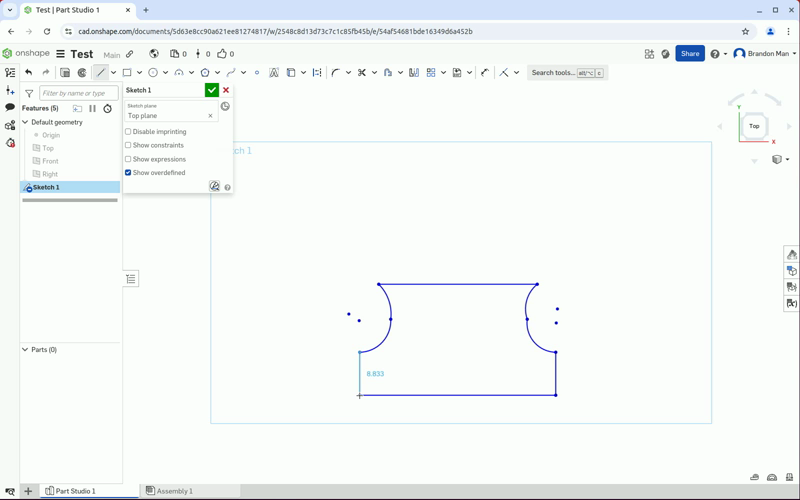
click(359, 395)
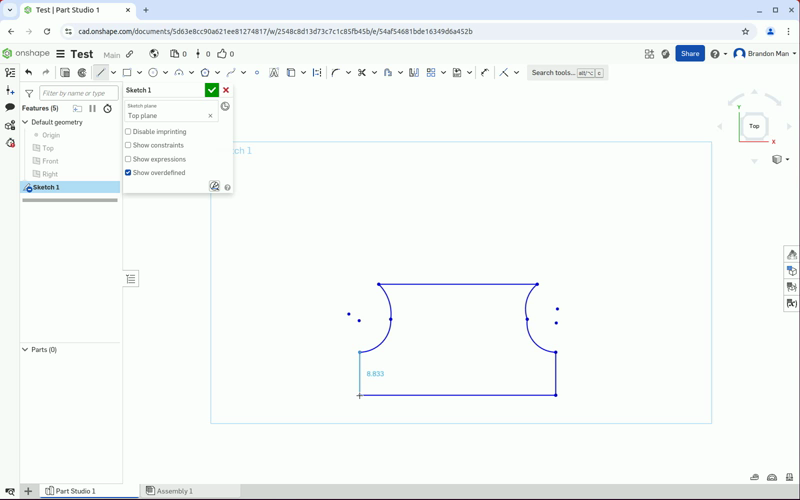
key(esc)
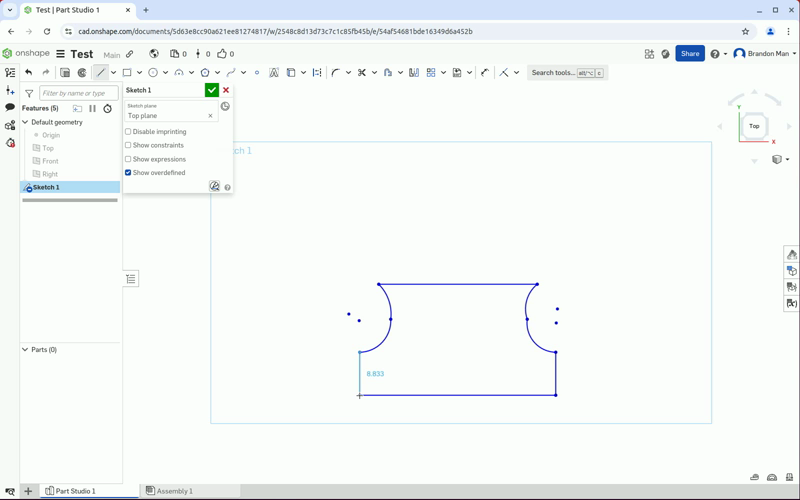
mouse_move(513, 331)
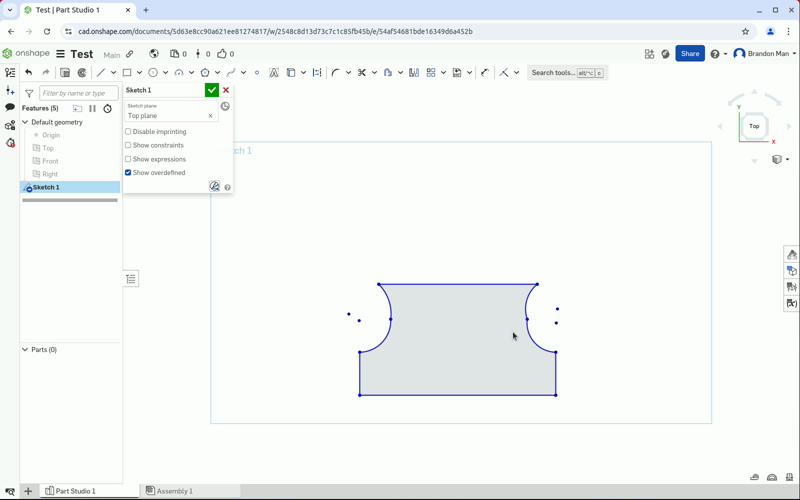
click(513, 331)
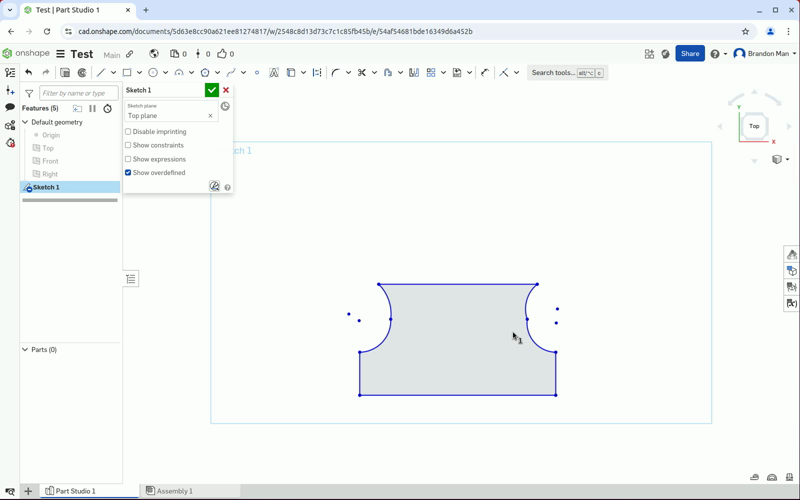
mouse_move(73, 352)
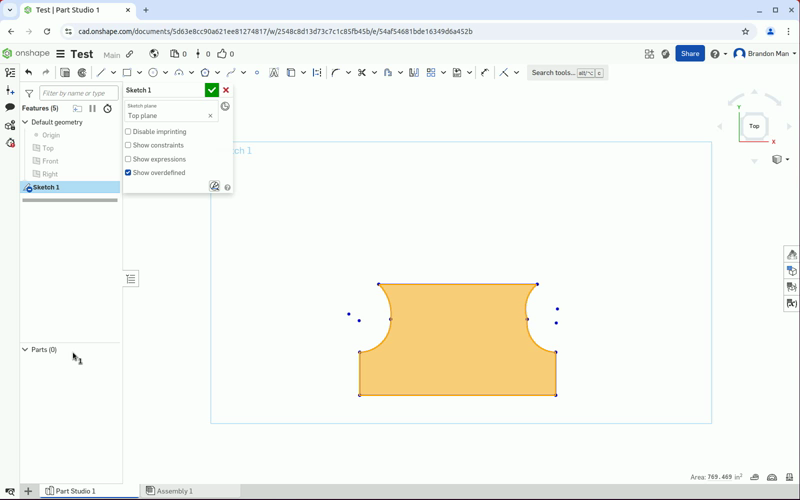
key(shift+y)
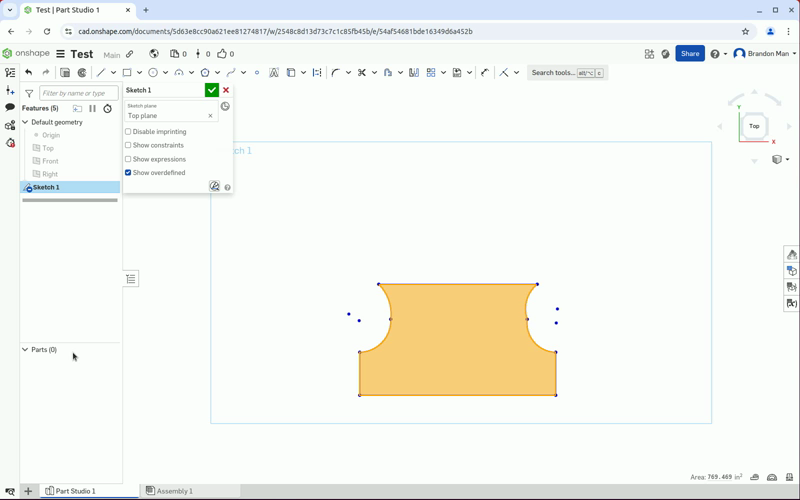
key(shift+e)
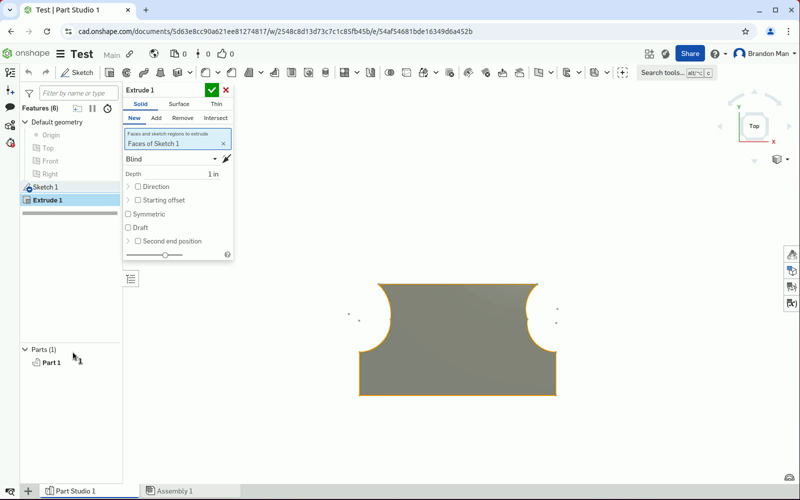
mouse_move(143, 106)
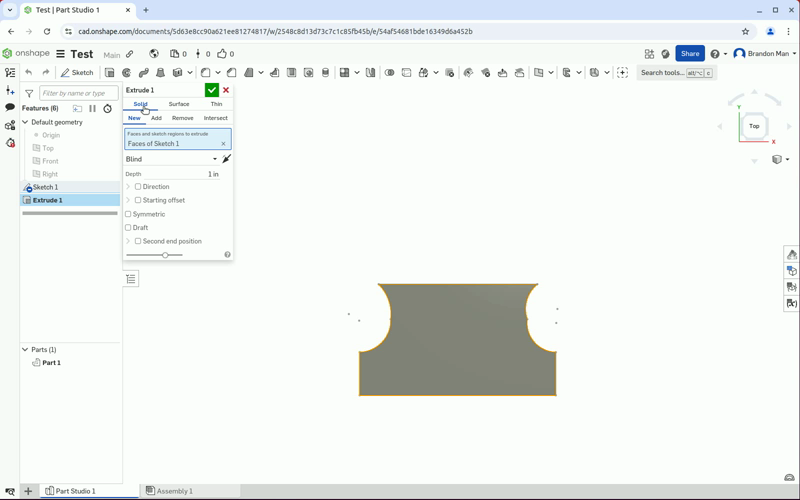
click(143, 106)
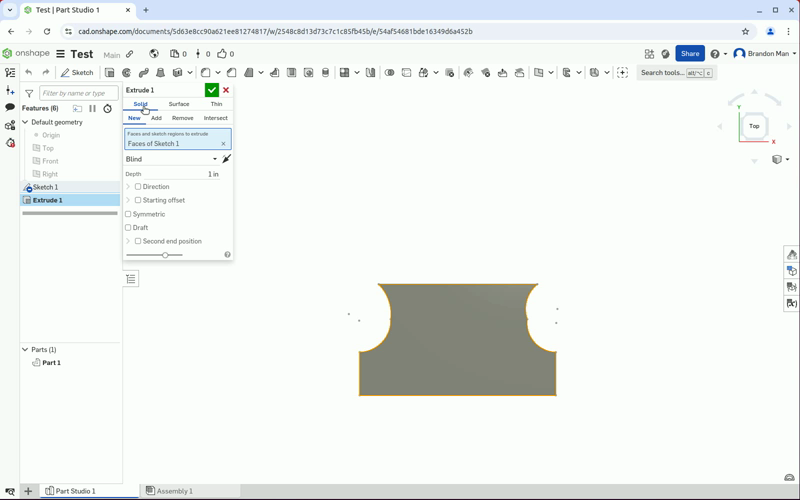
mouse_move(137, 120)
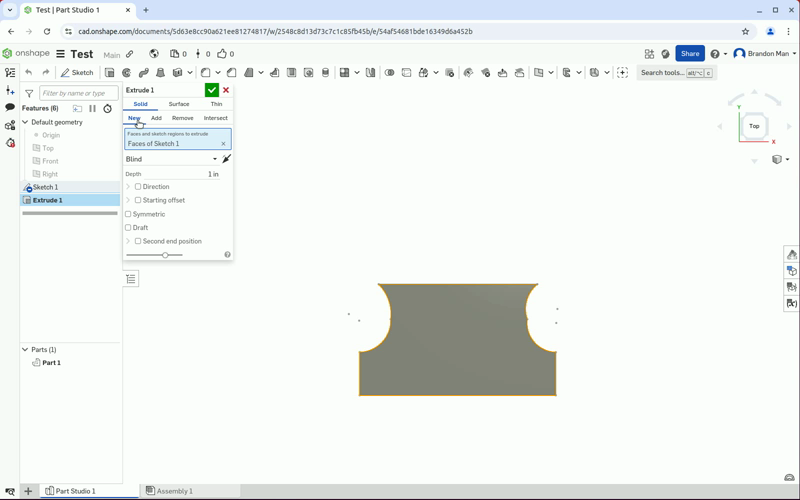
click(137, 120)
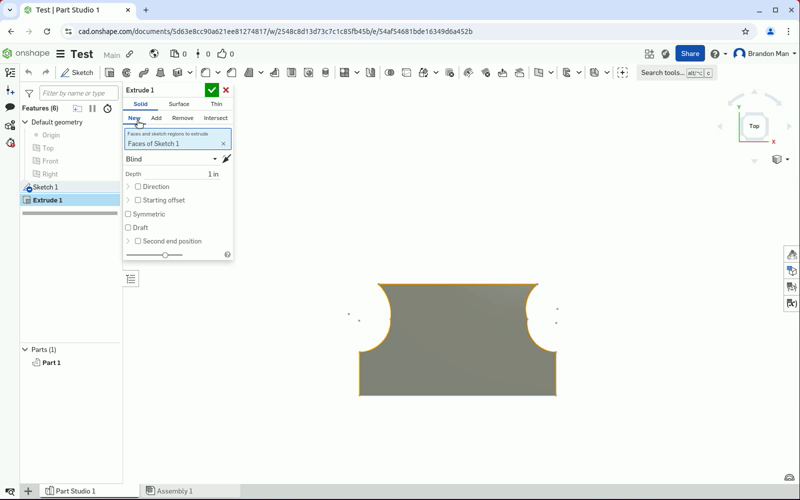
key(tab, 4)
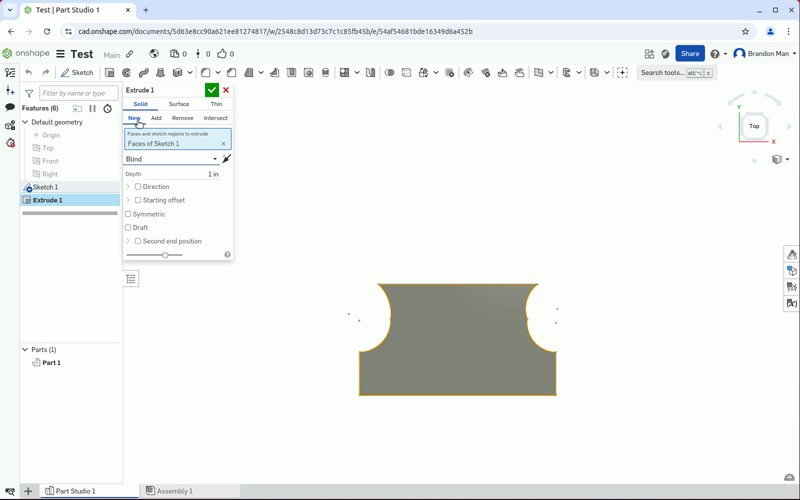
text(0.722)
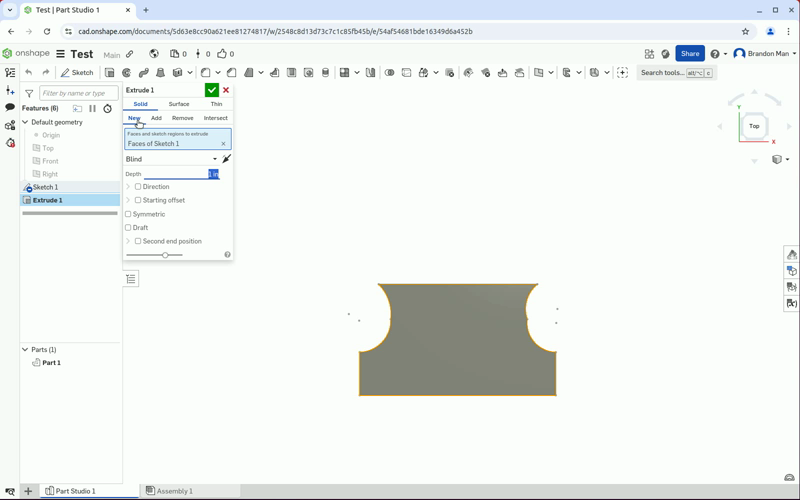
key(enter)
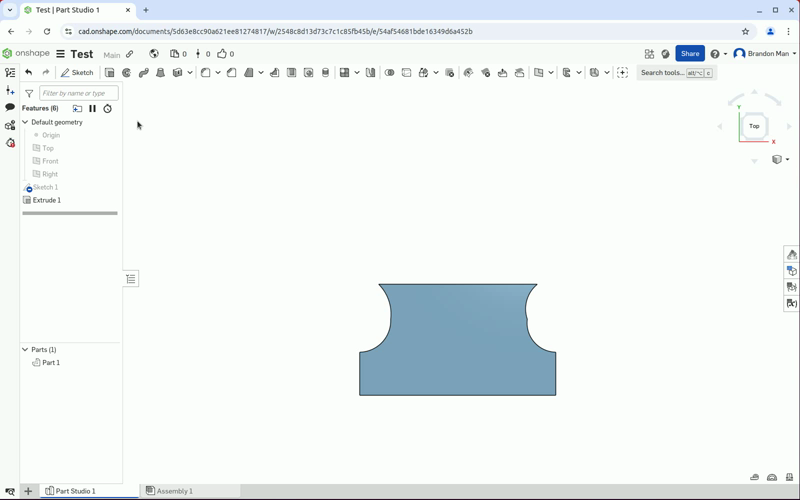
key(shift+h)
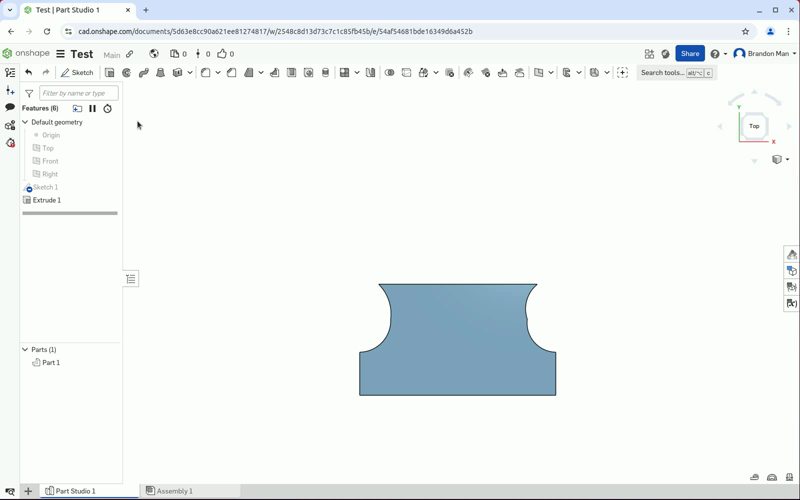
key(shift+h)
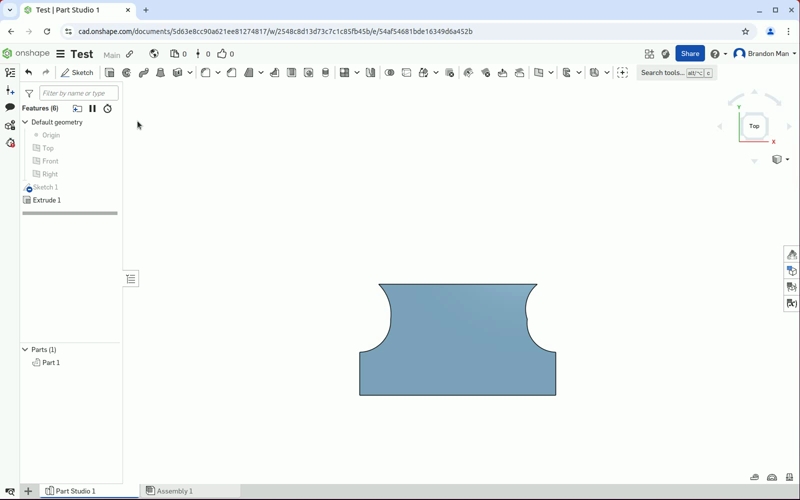
mouse_move(73, 189)
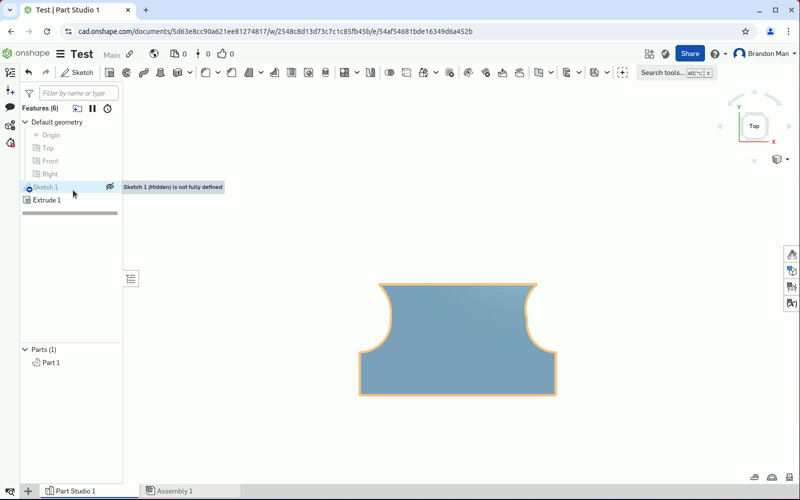
click(73, 189)
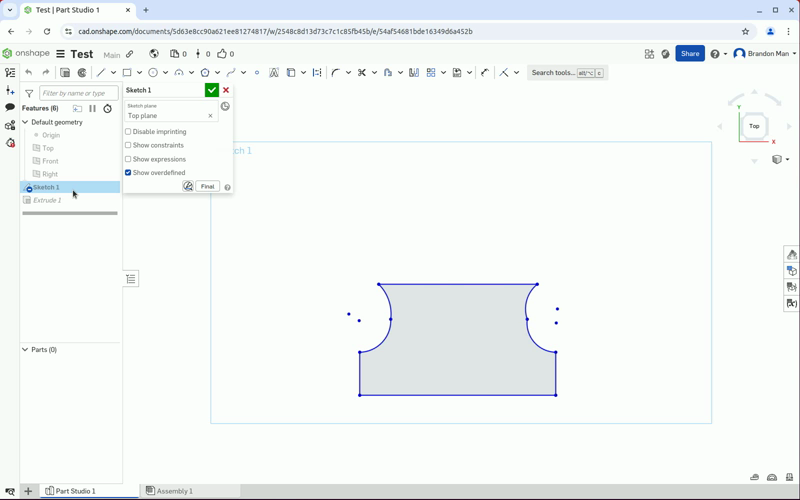
mouse_move(229, 92)
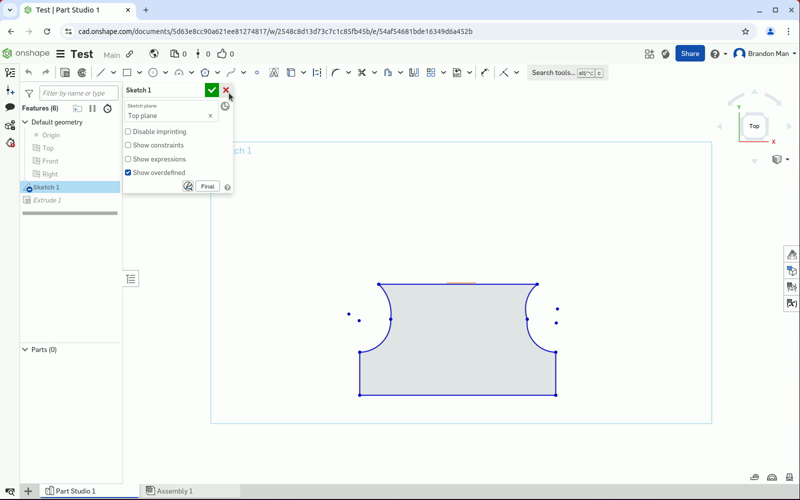
click(229, 92)
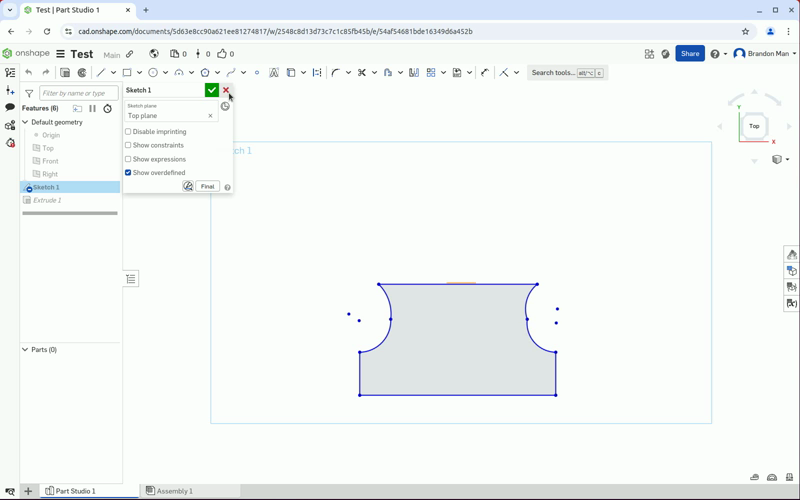
key(shift+s)
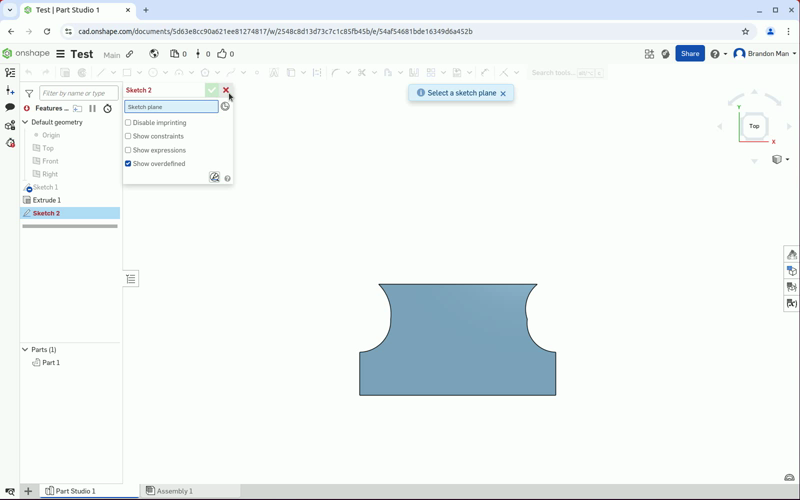
mouse_move(73, 150)
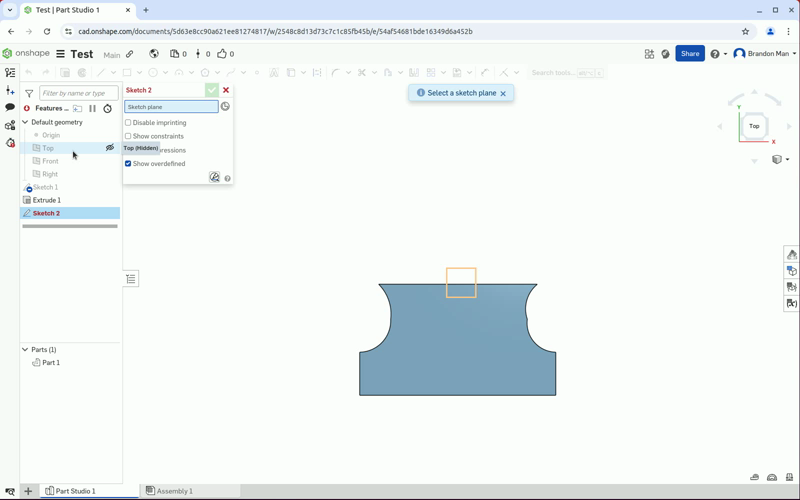
click(73, 150)
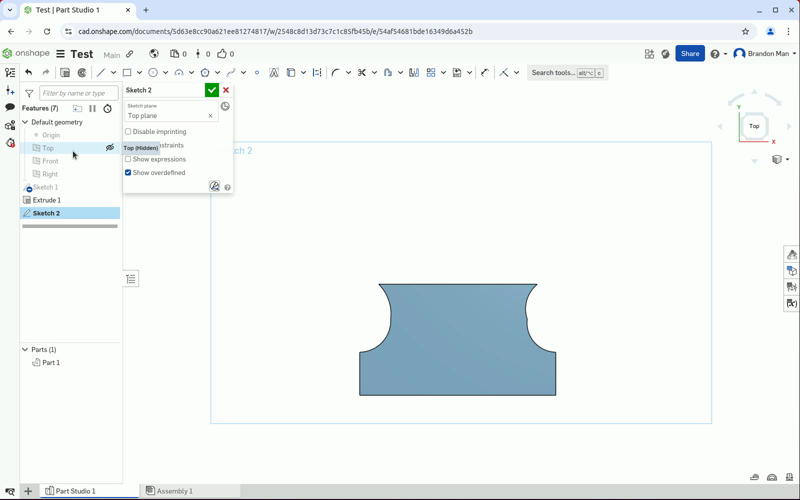
mouse_move(73, 352)
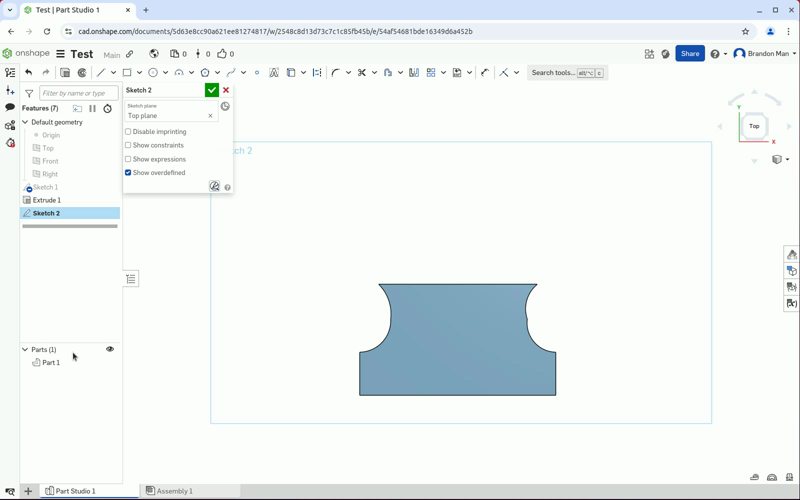
key(y)
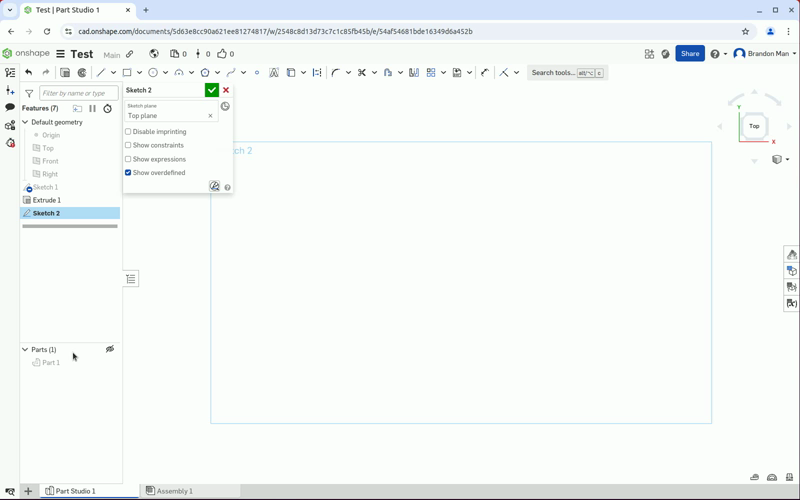
key(l)
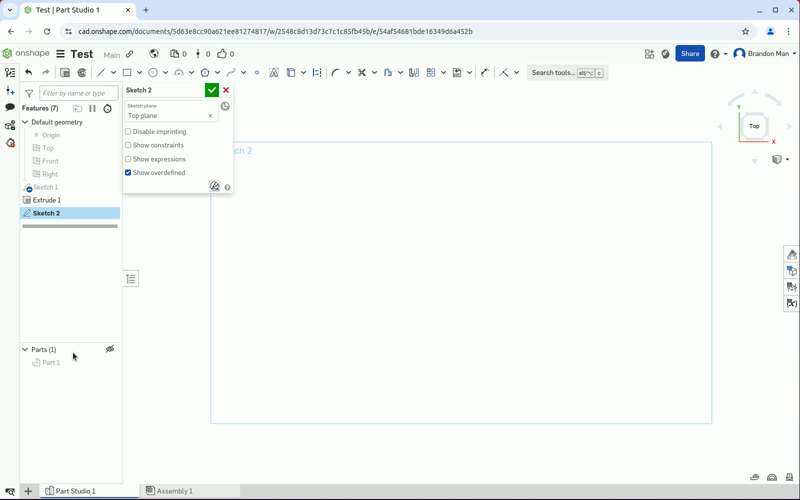
key_down(shift)
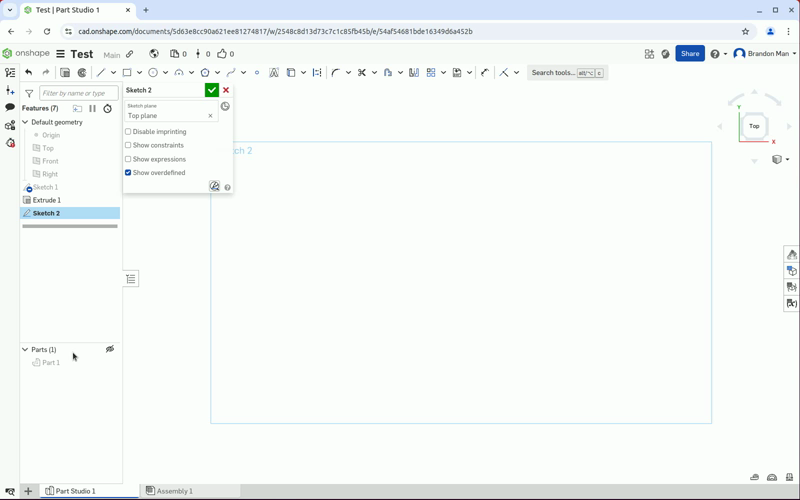
mouse_move(359, 395)
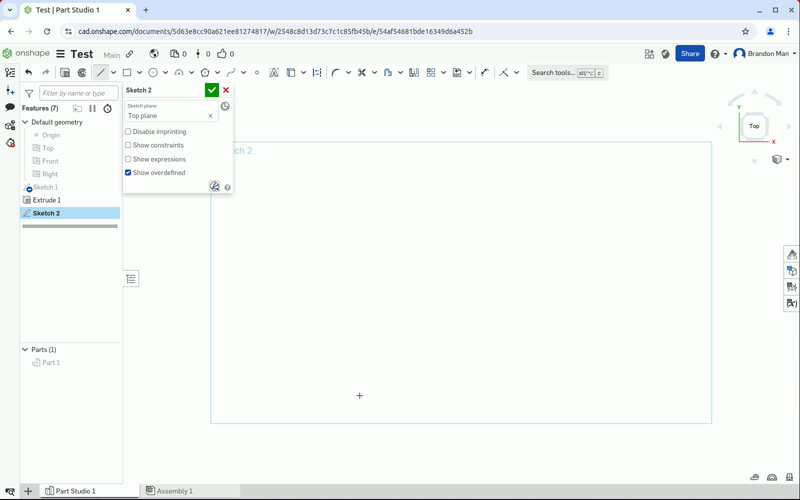
click(359, 395)
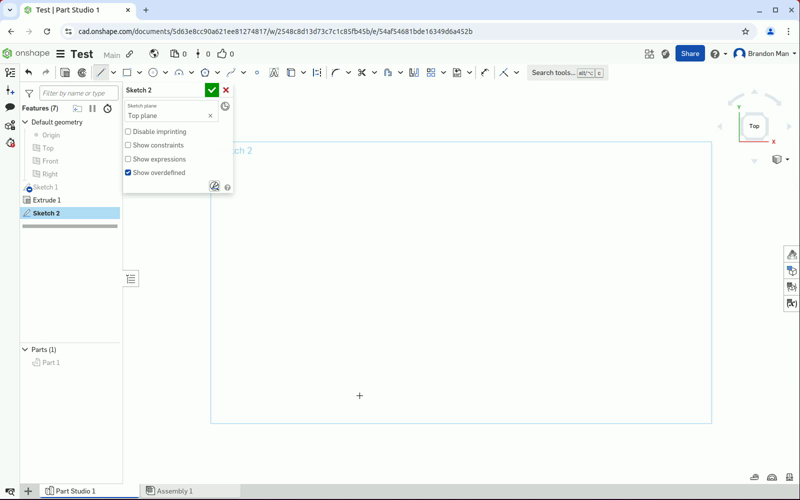
key_up(shift)
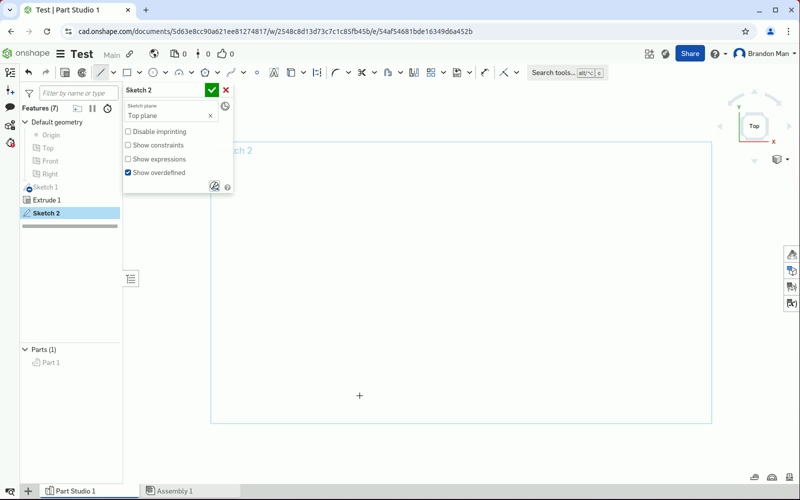
key_down(shift)
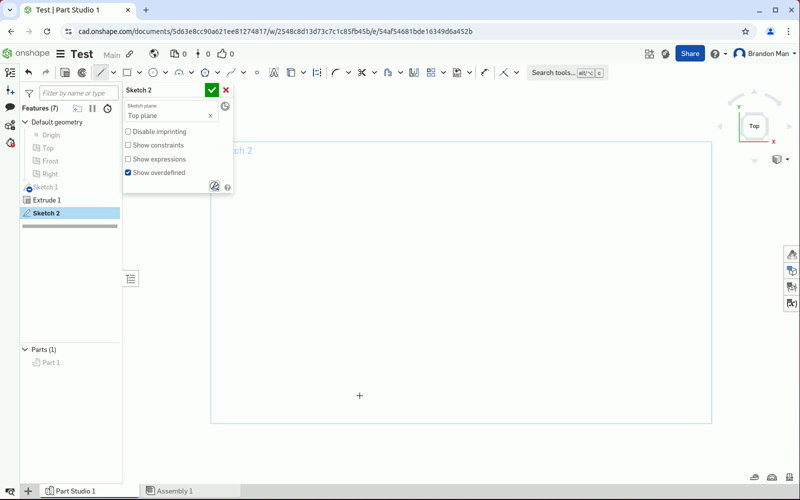
mouse_move(555, 395)
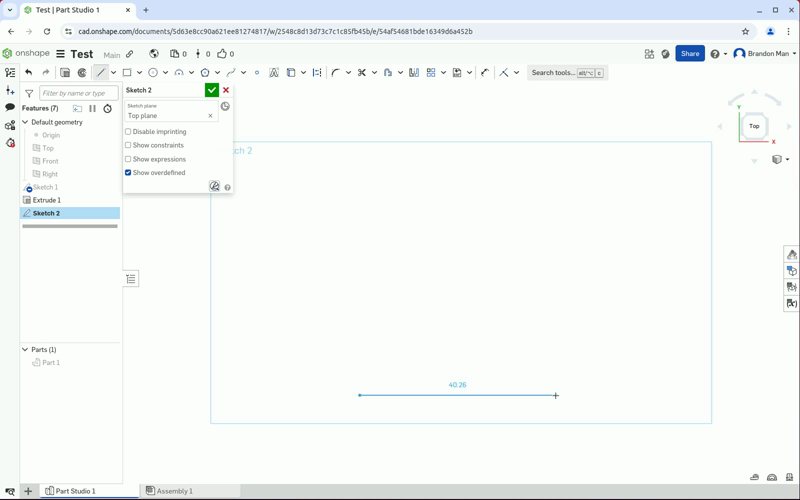
click(555, 395)
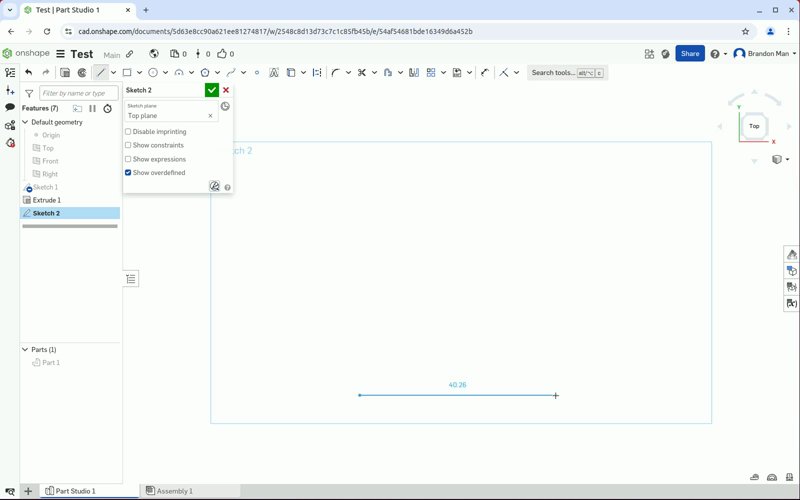
key_up(shift)
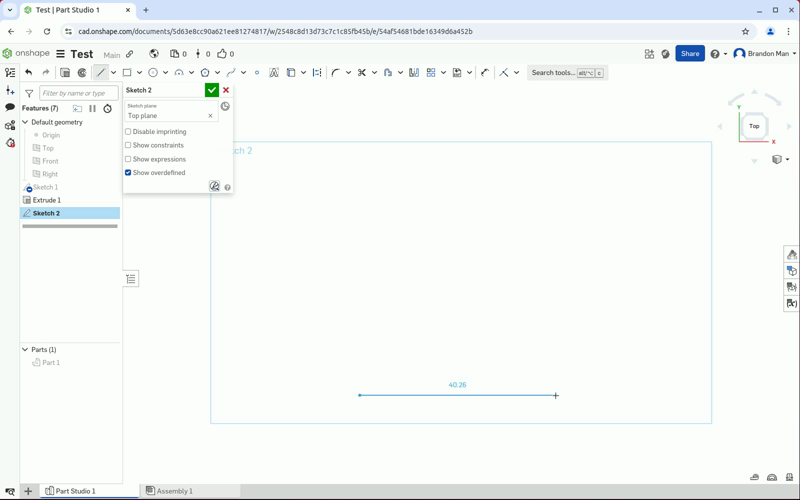
key_down(shift)
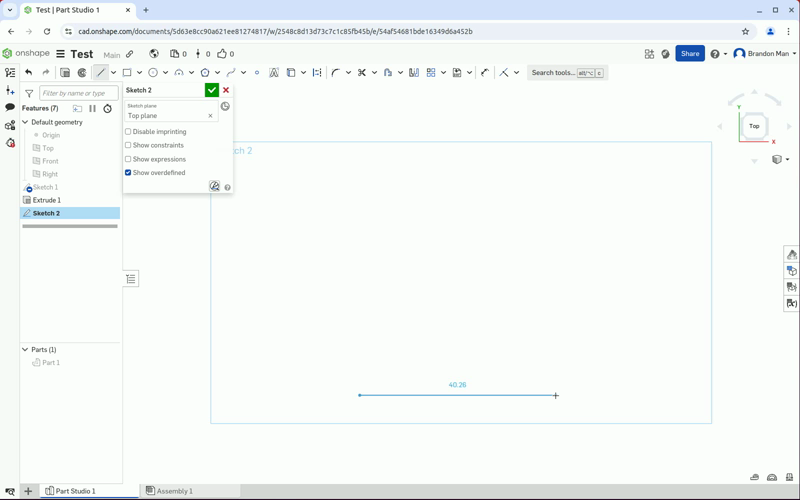
mouse_move(585, 395)
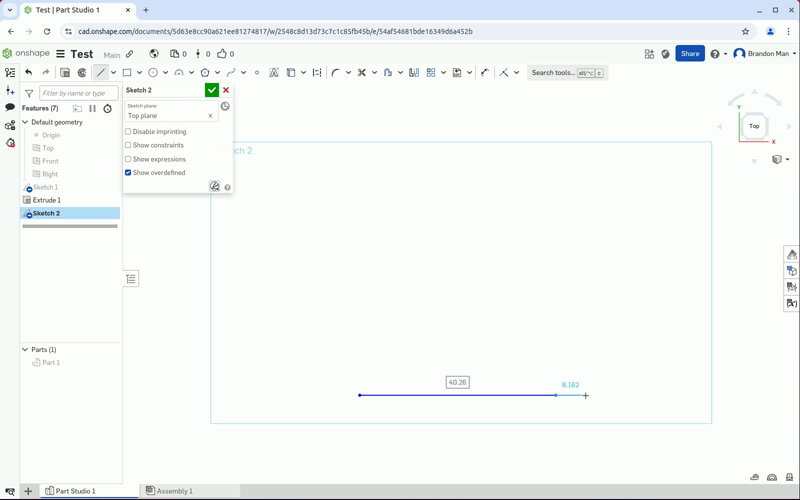
mouse_move(555, 352)
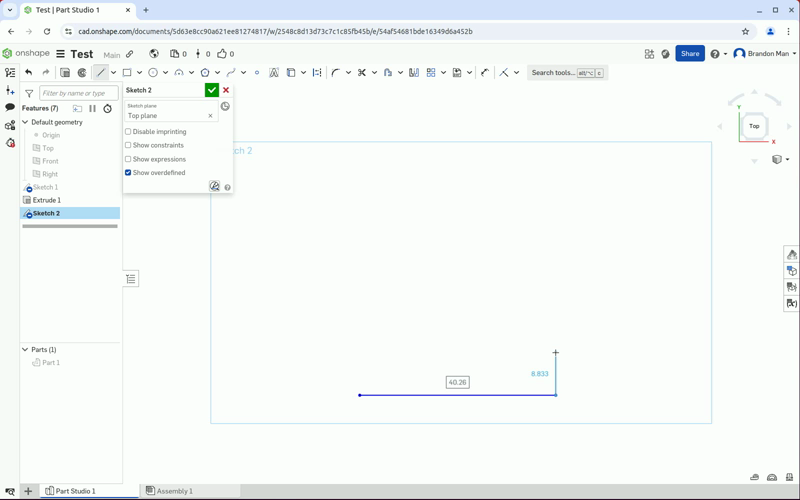
click(555, 352)
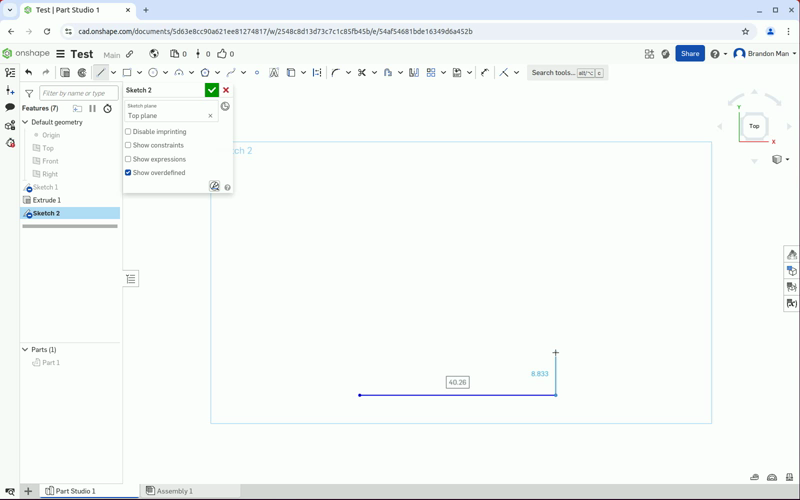
key_up(shift)
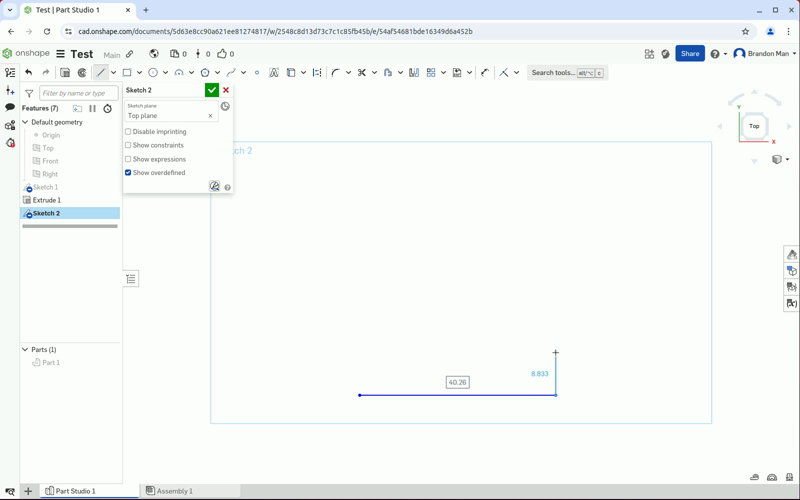
key(esc)
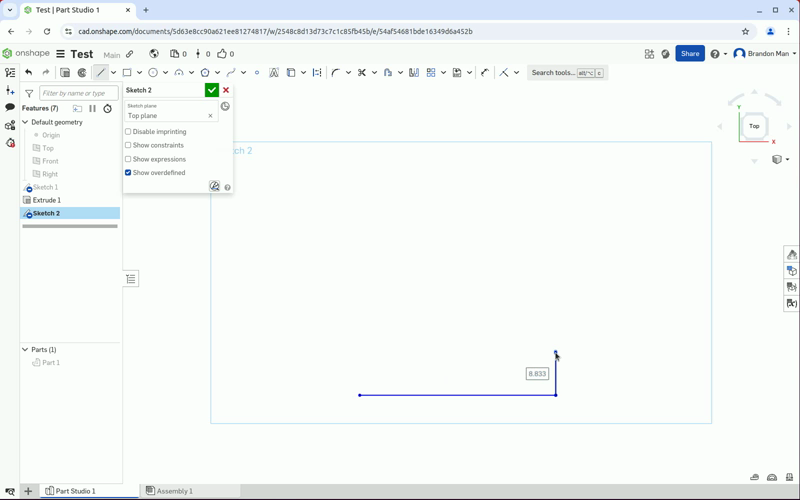
key(a)
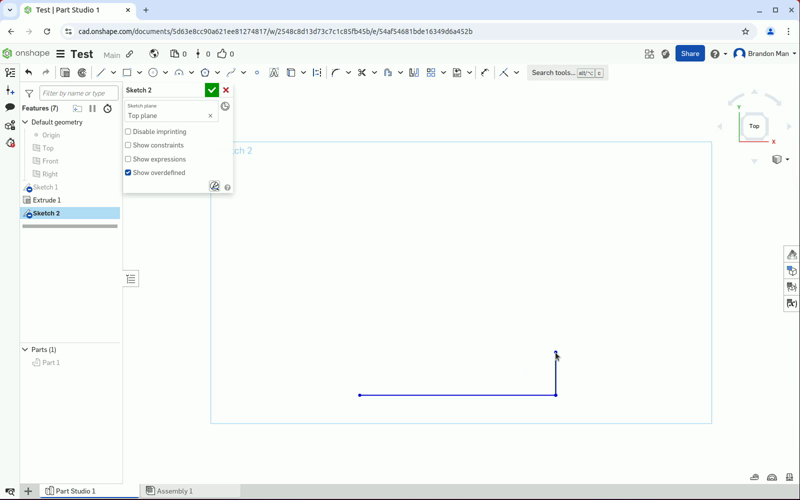
mouse_move(555, 352)
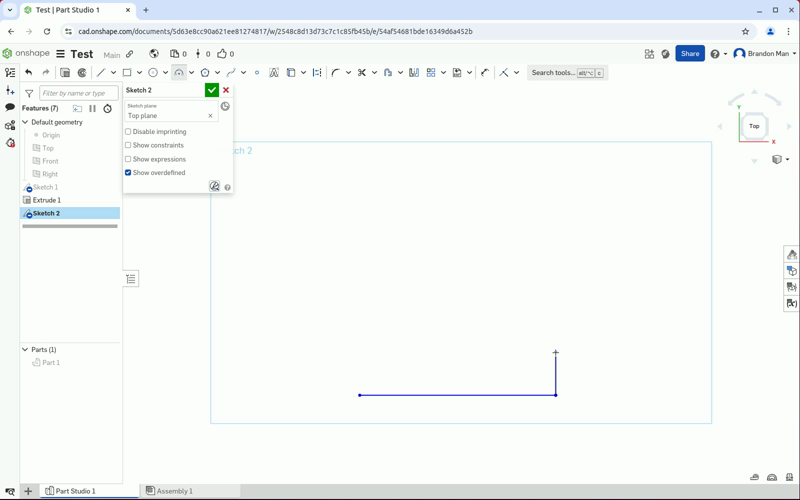
click(555, 352)
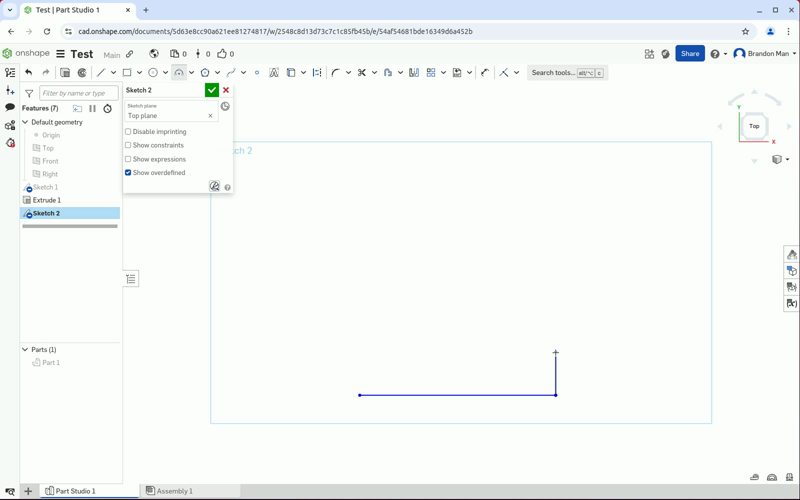
key_down(shift)
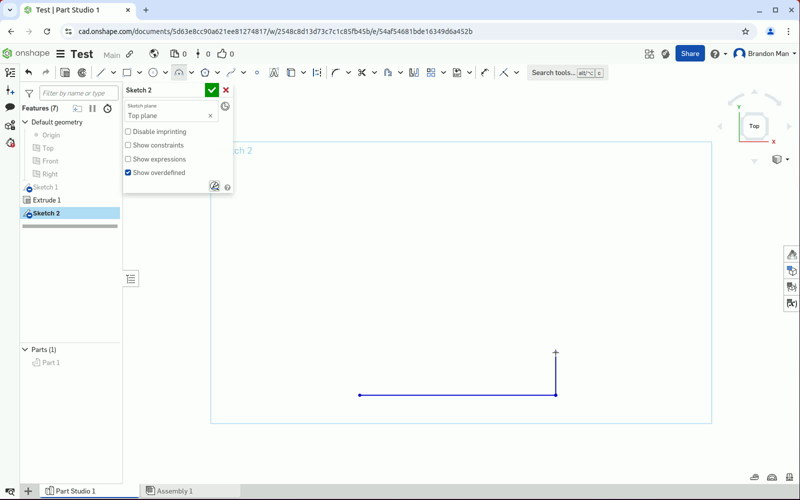
mouse_move(527, 319)
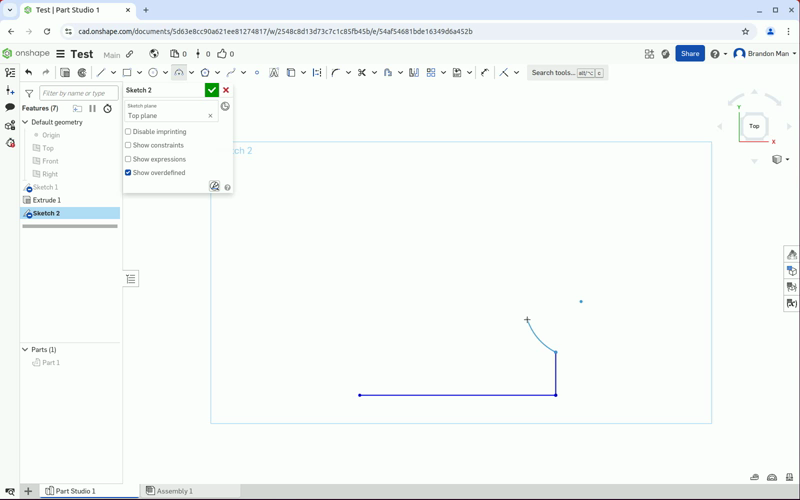
click(527, 319)
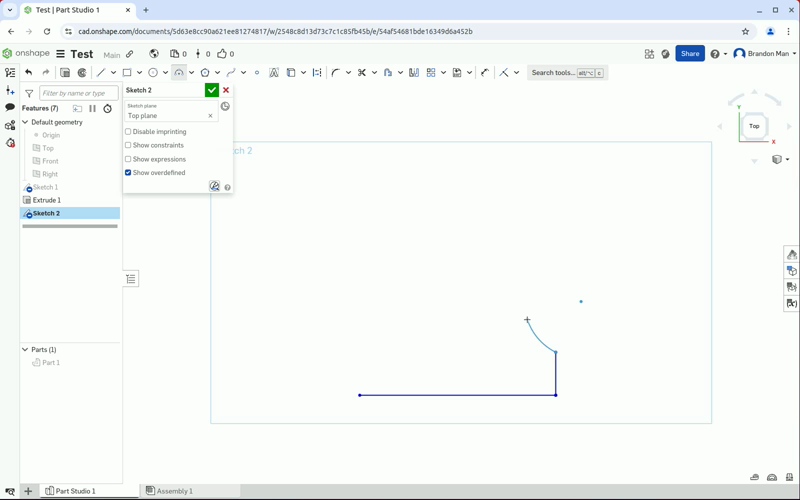
mouse_move(534, 342)
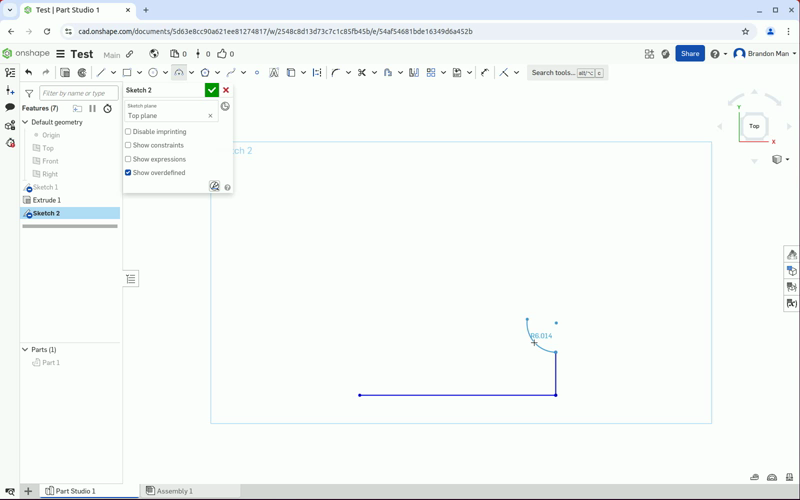
click(534, 342)
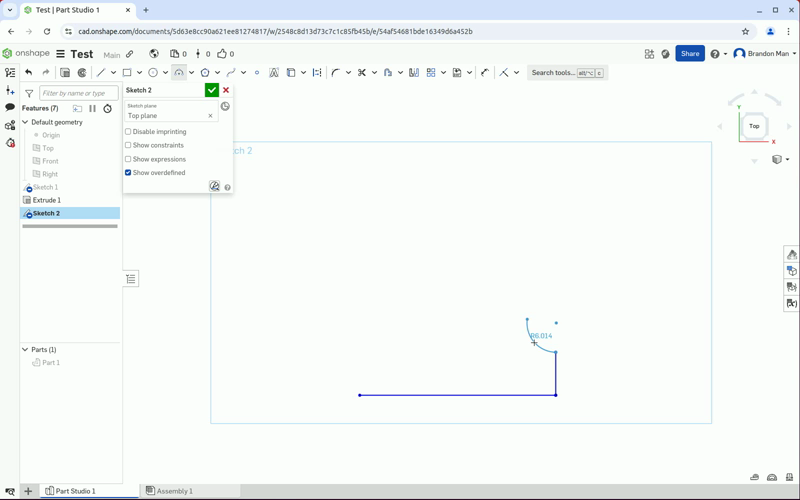
key_up(shift)
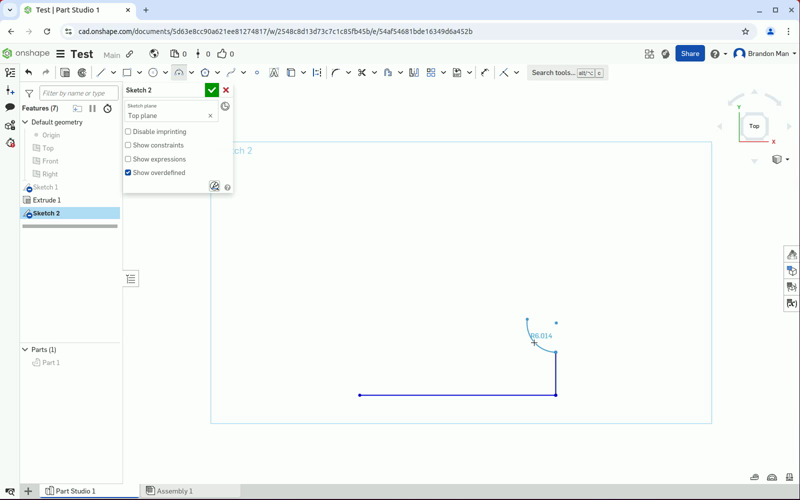
mouse_move(527, 319)
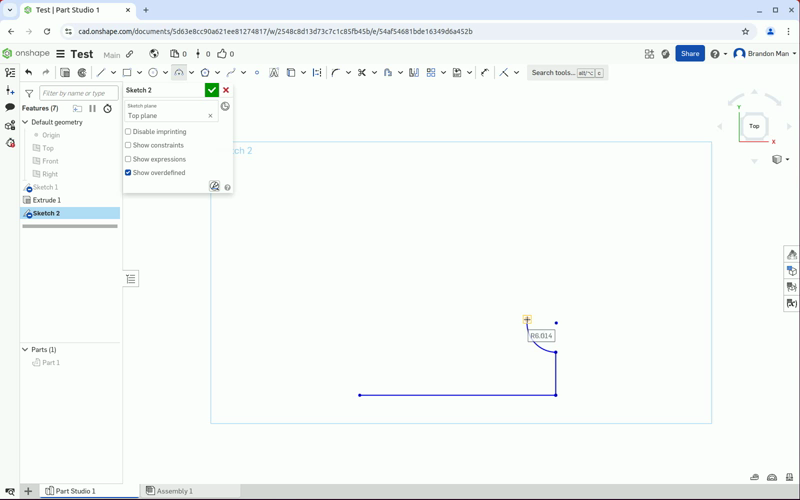
click(527, 319)
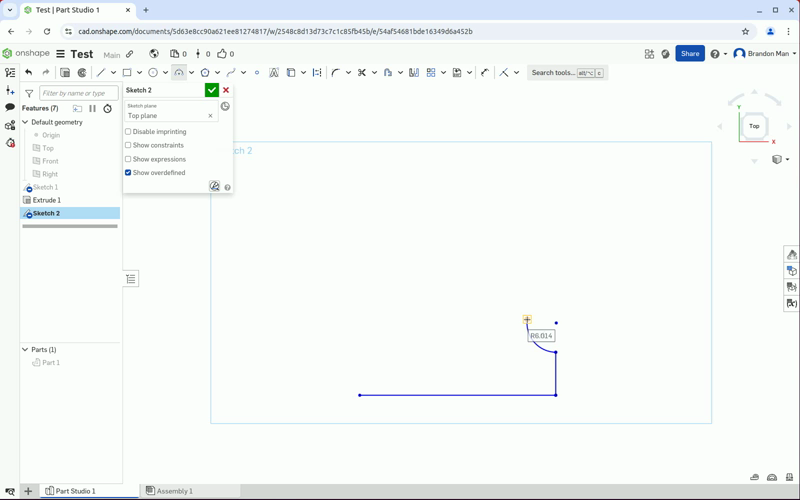
key_down(shift)
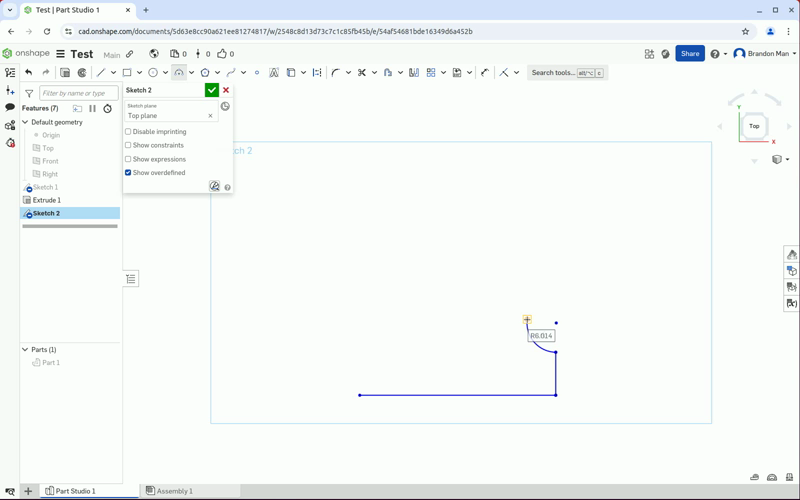
mouse_move(537, 284)
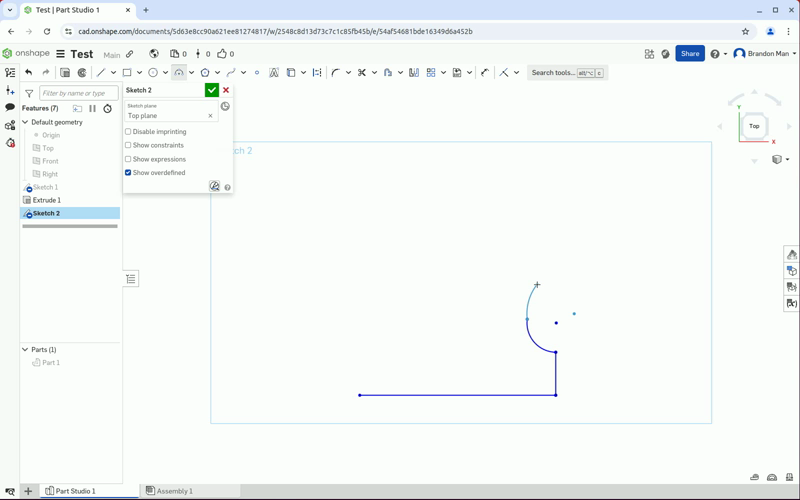
click(537, 284)
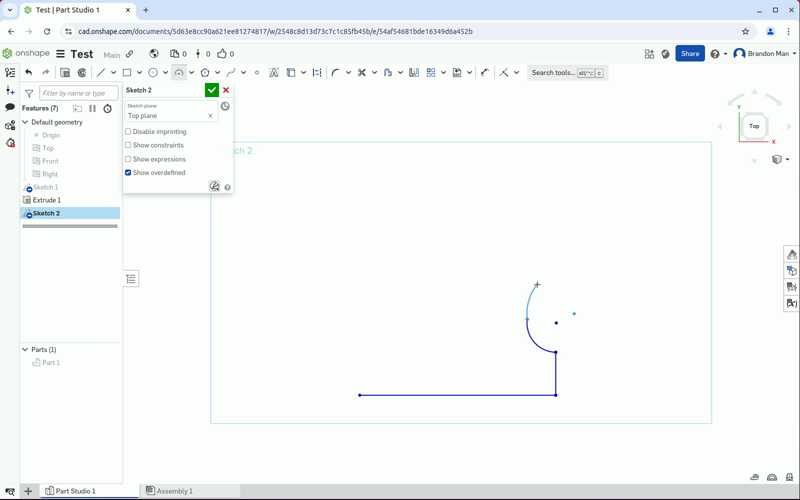
mouse_move(526, 300)
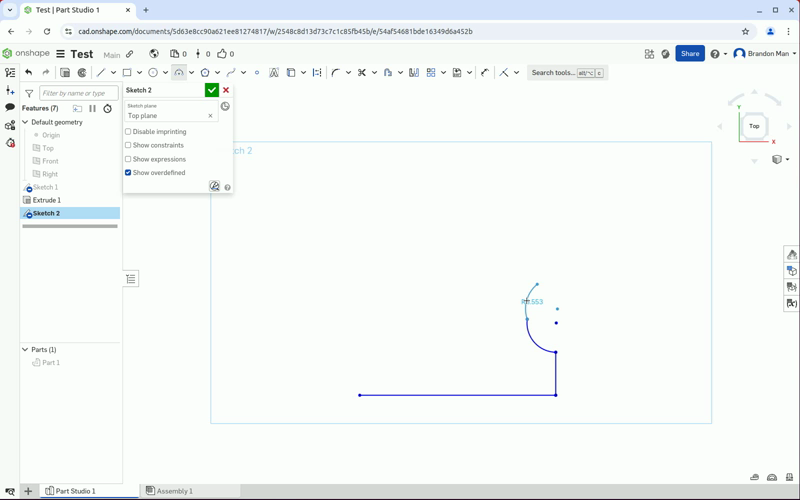
click(526, 300)
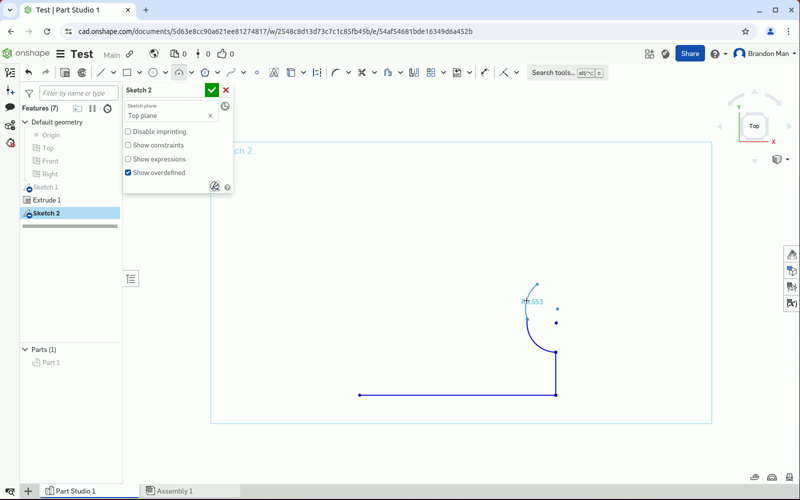
key_up(shift)
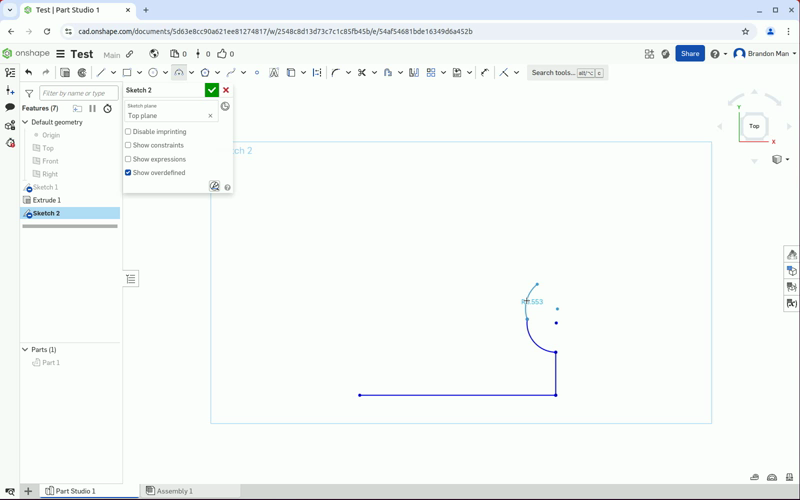
key(esc)
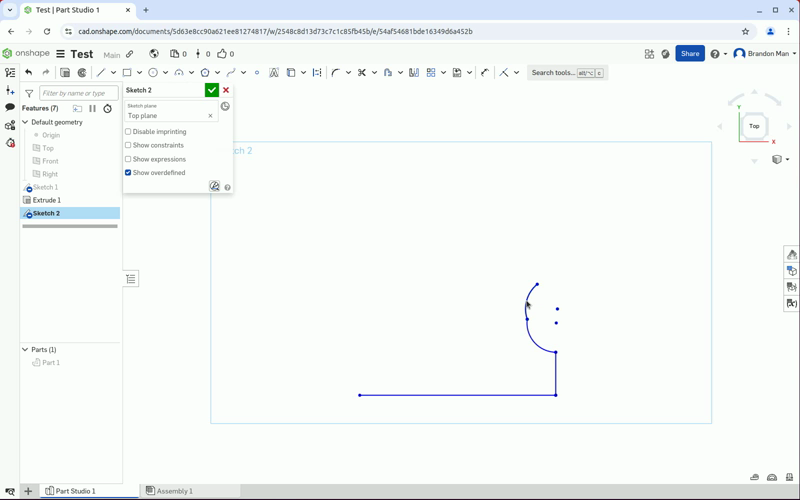
key(l)
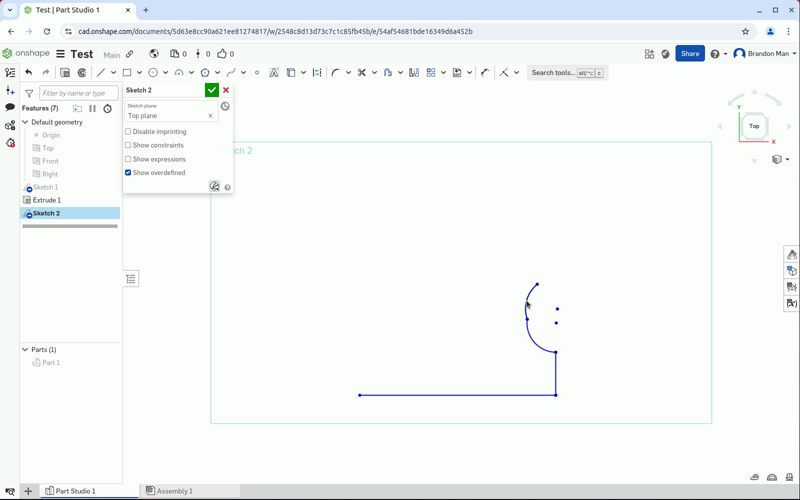
mouse_move(537, 284)
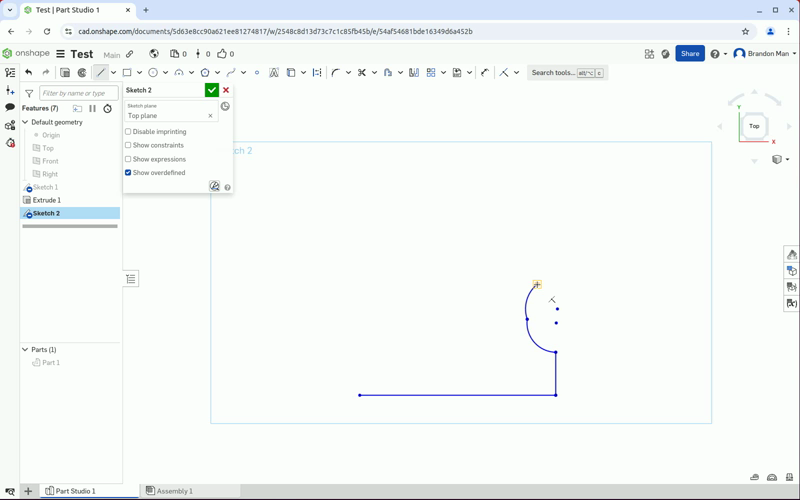
click(537, 284)
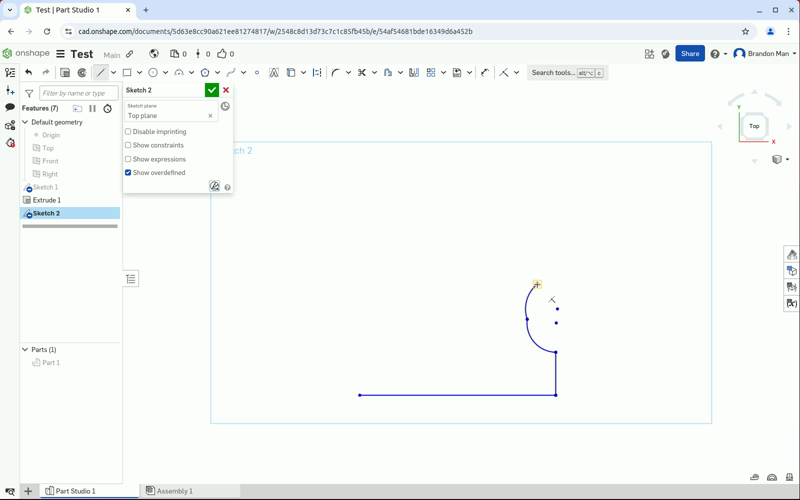
key_down(shift)
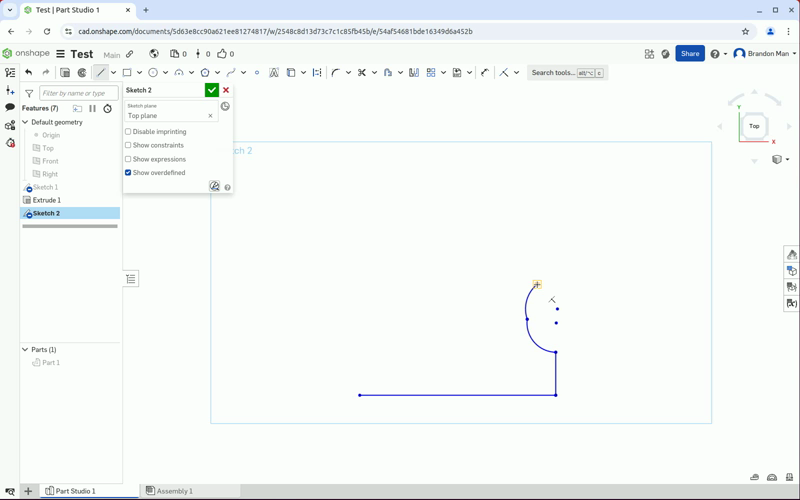
mouse_move(378, 284)
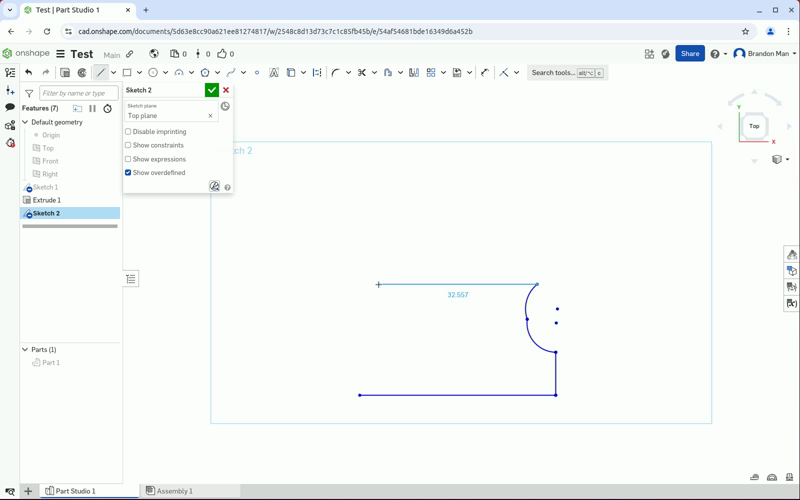
click(378, 284)
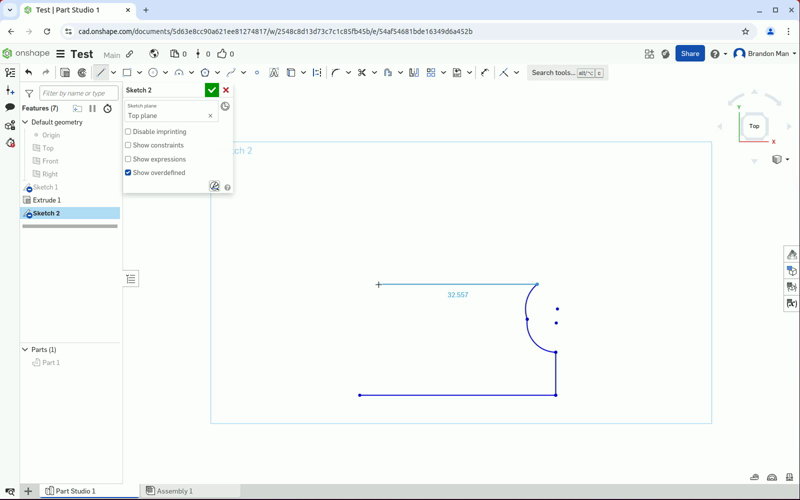
key_up(shift)
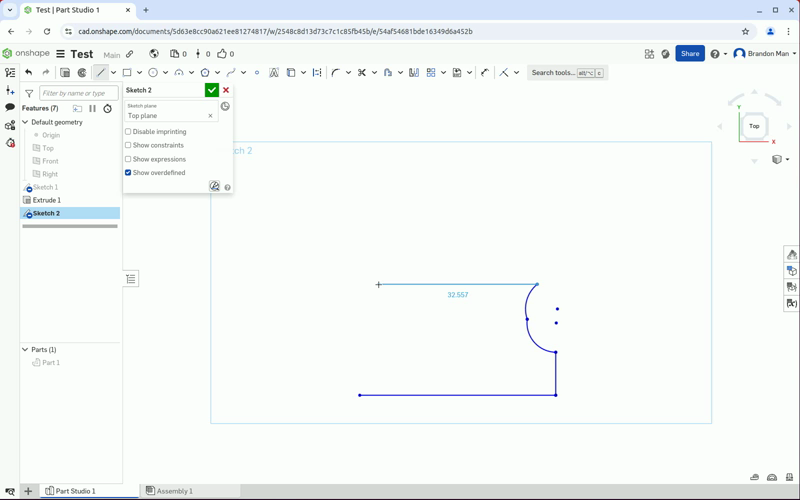
key(esc)
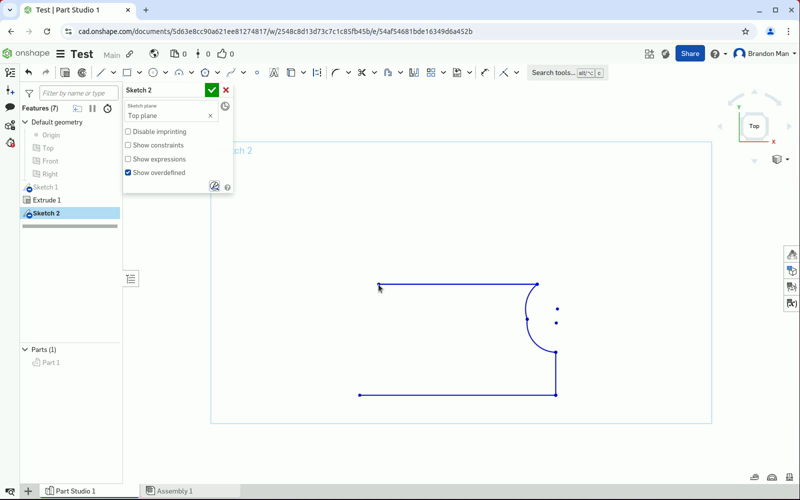
key(a)
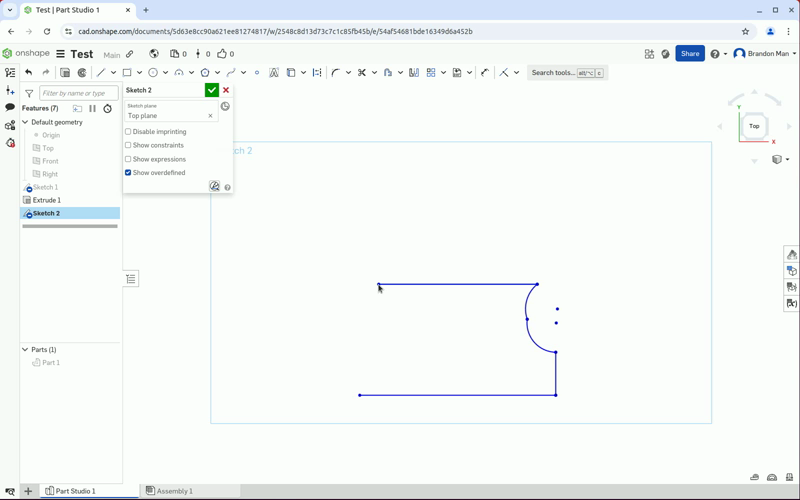
mouse_move(378, 284)
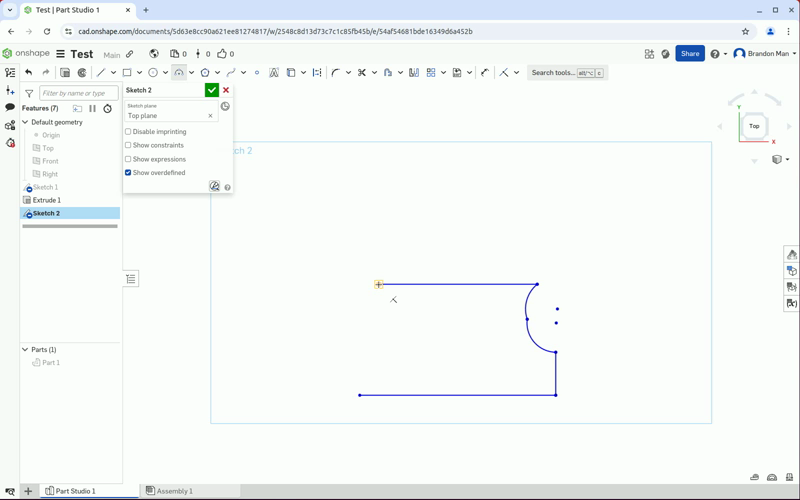
click(378, 284)
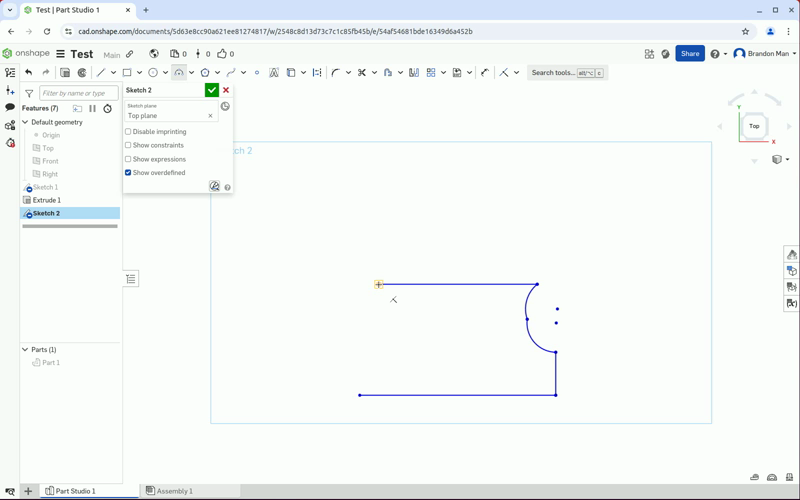
key_down(shift)
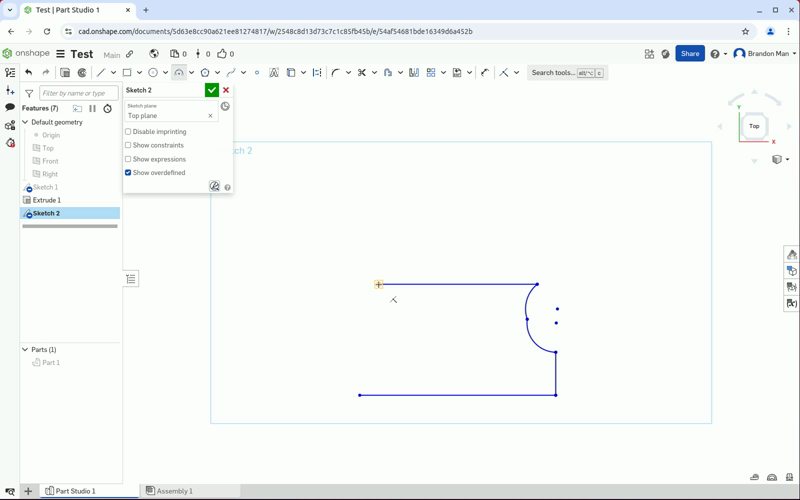
mouse_move(390, 319)
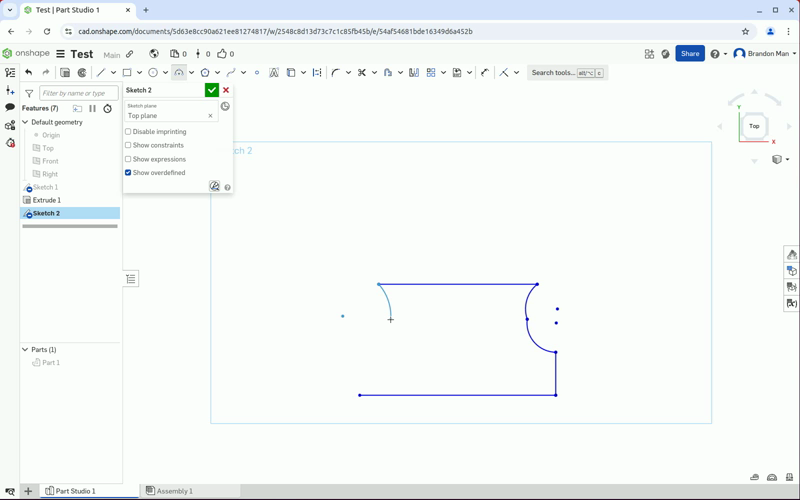
click(390, 319)
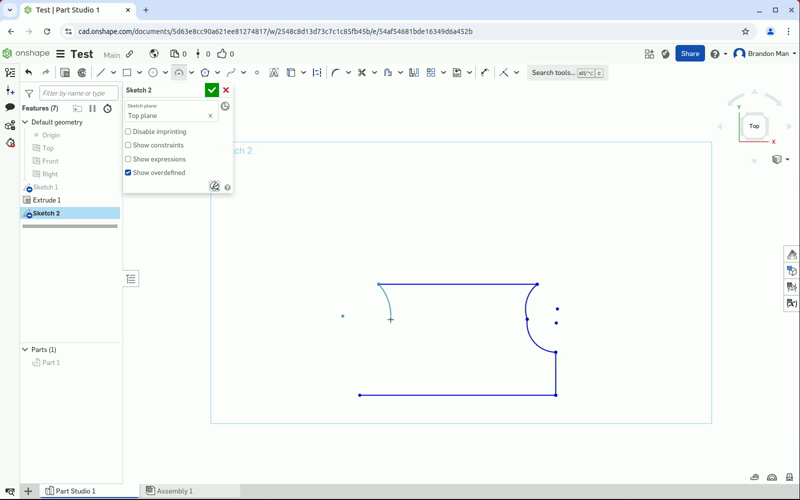
mouse_move(388, 300)
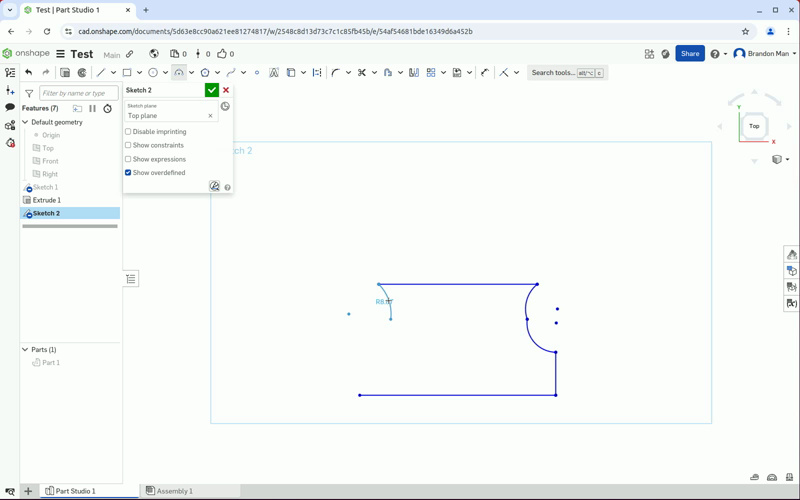
click(388, 300)
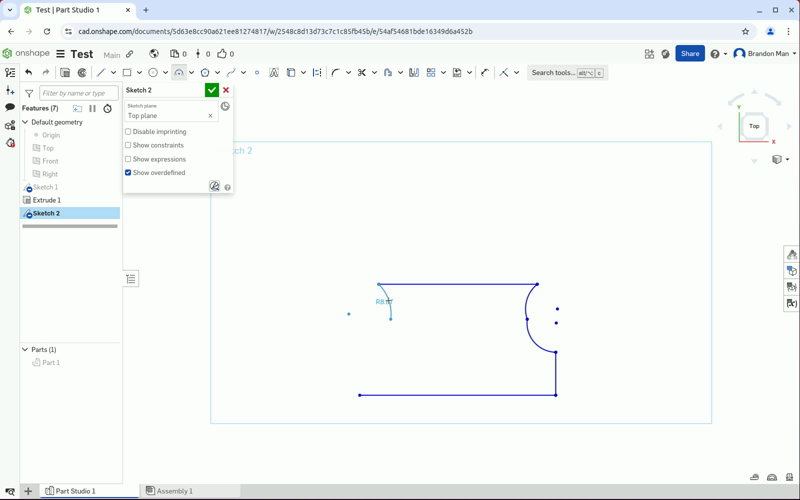
key_up(shift)
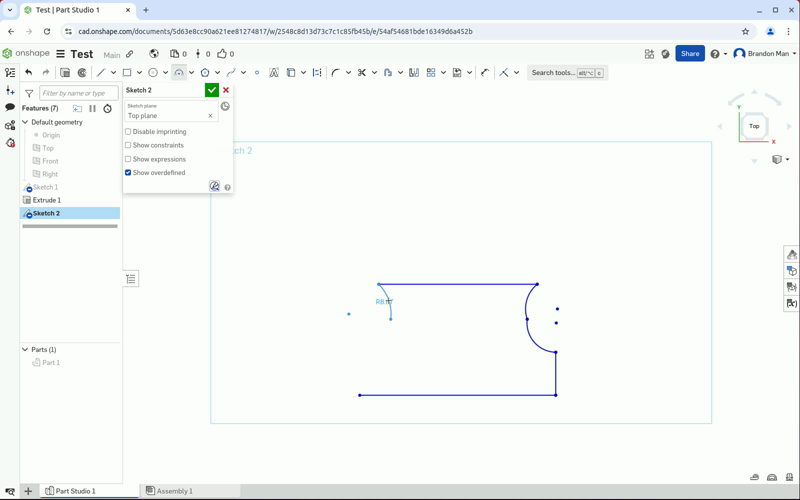
mouse_move(390, 319)
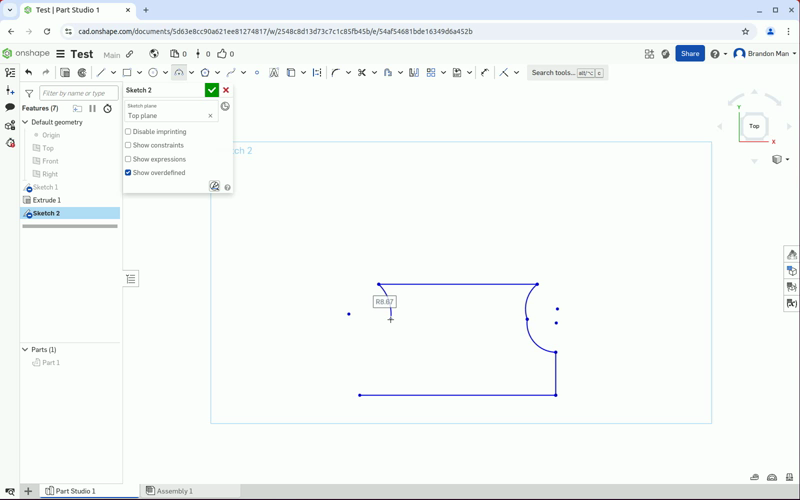
click(390, 319)
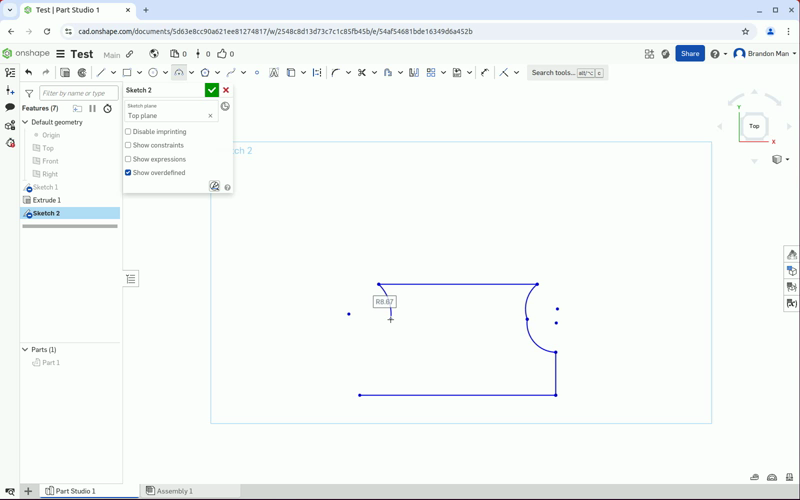
key_down(shift)
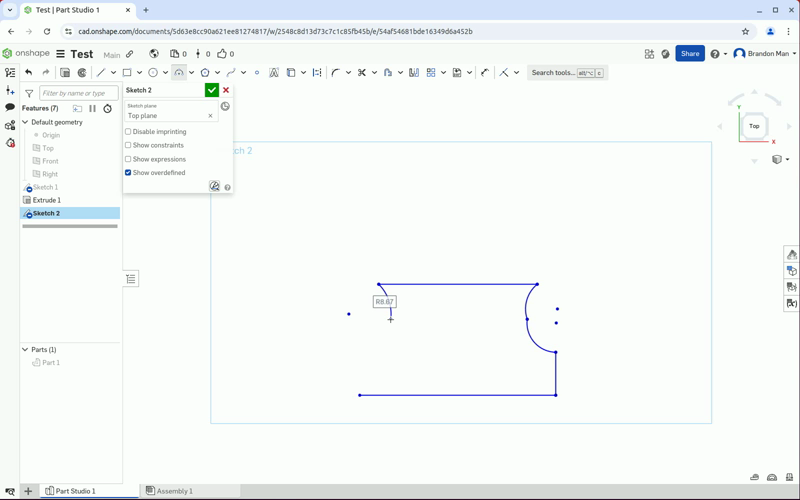
mouse_move(359, 352)
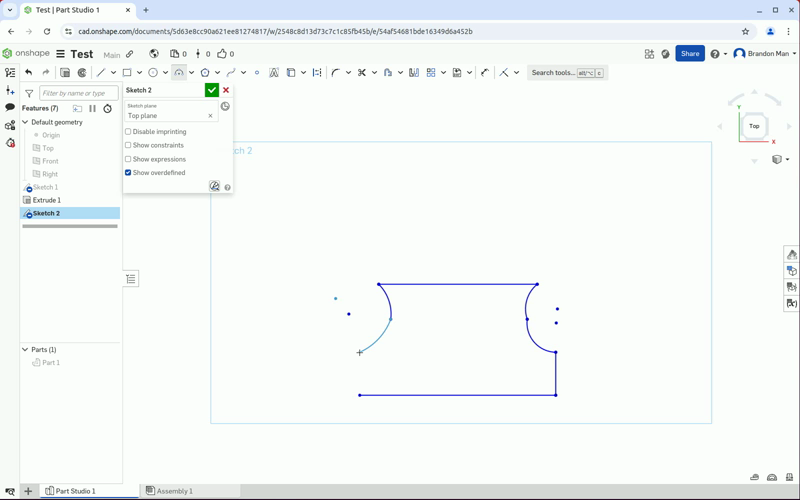
click(359, 352)
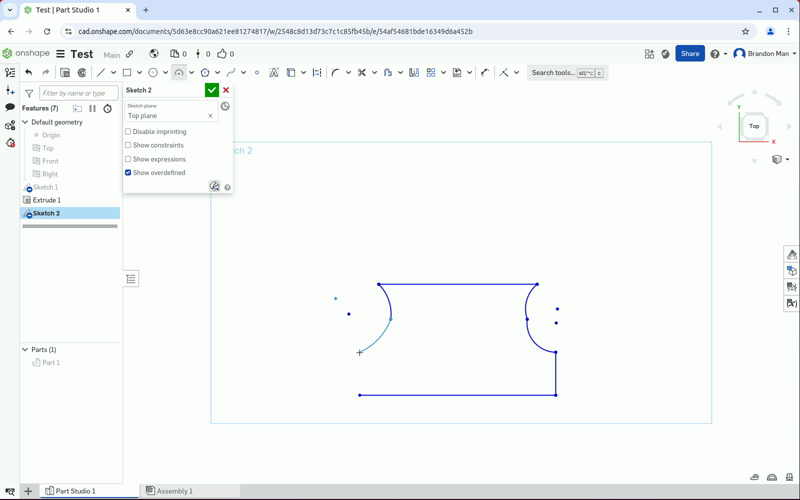
mouse_move(382, 342)
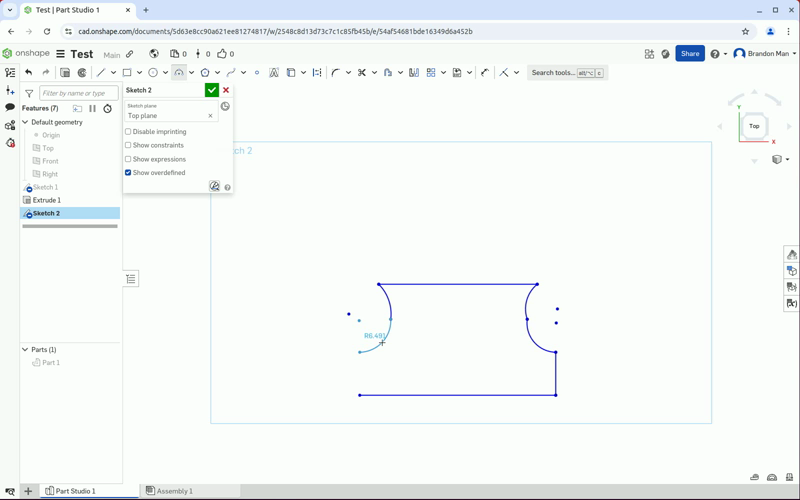
click(382, 342)
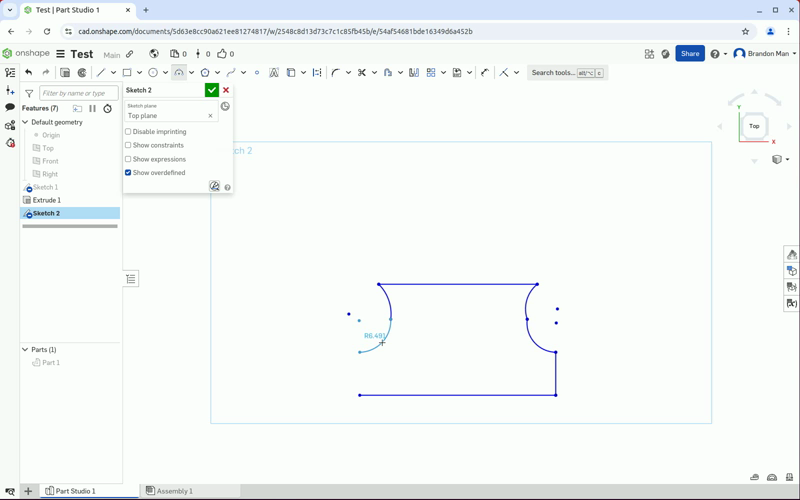
key_up(shift)
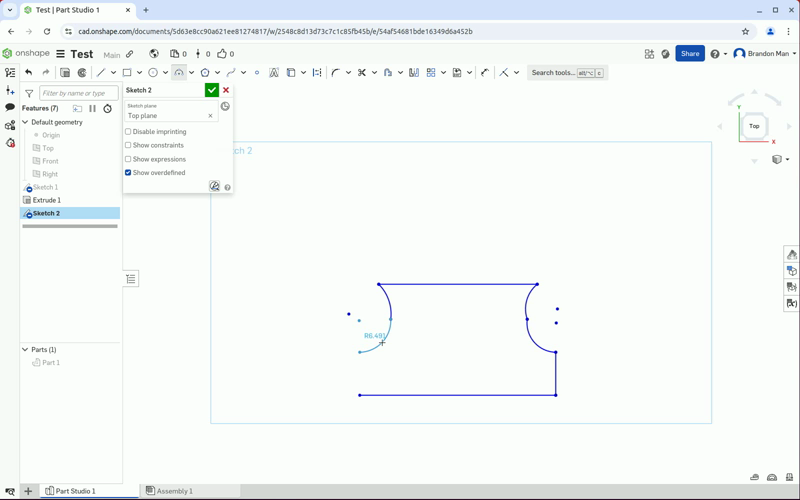
key(esc)
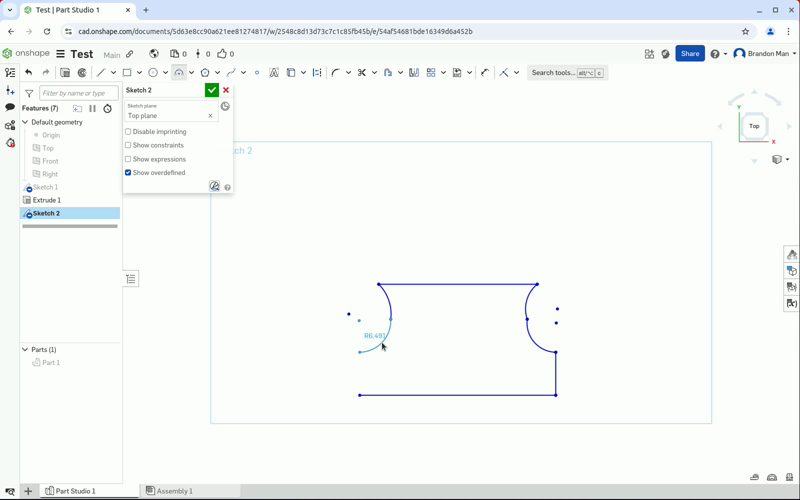
key(l)
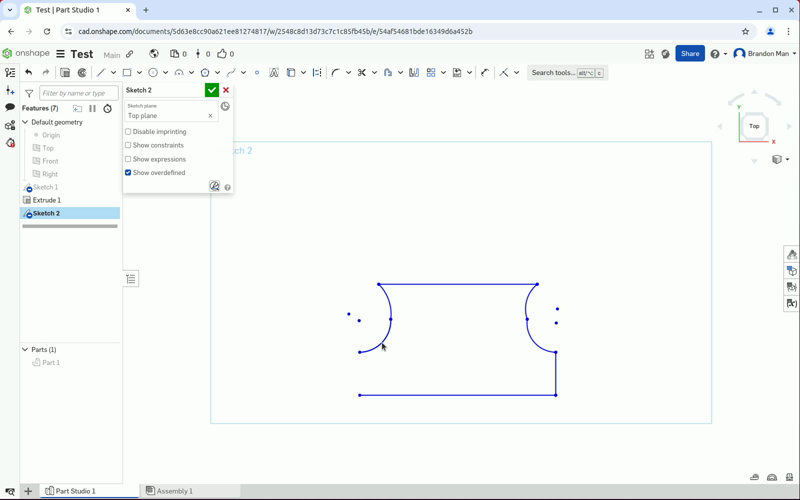
mouse_move(359, 352)
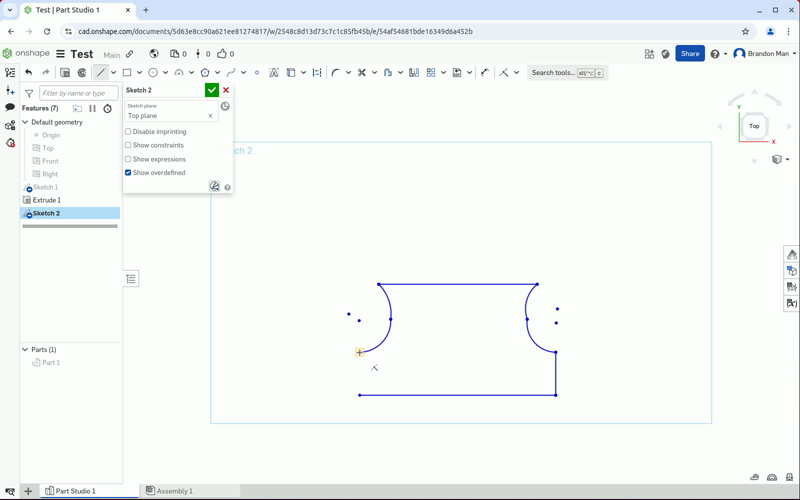
click(359, 352)
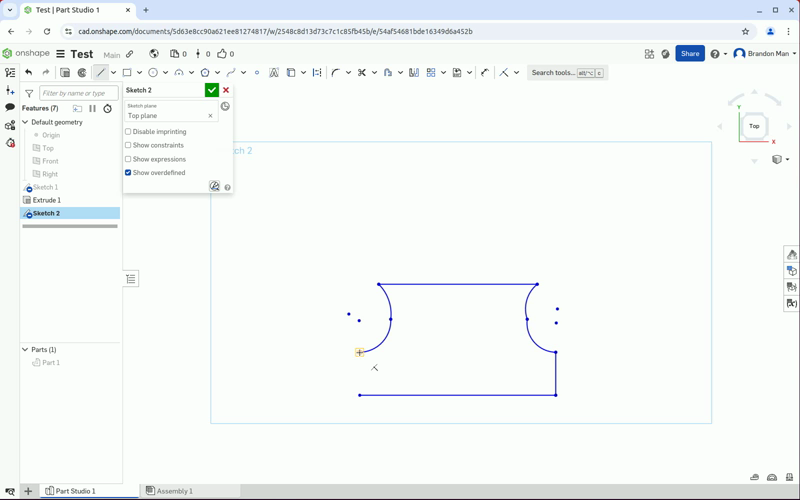
mouse_move(389, 352)
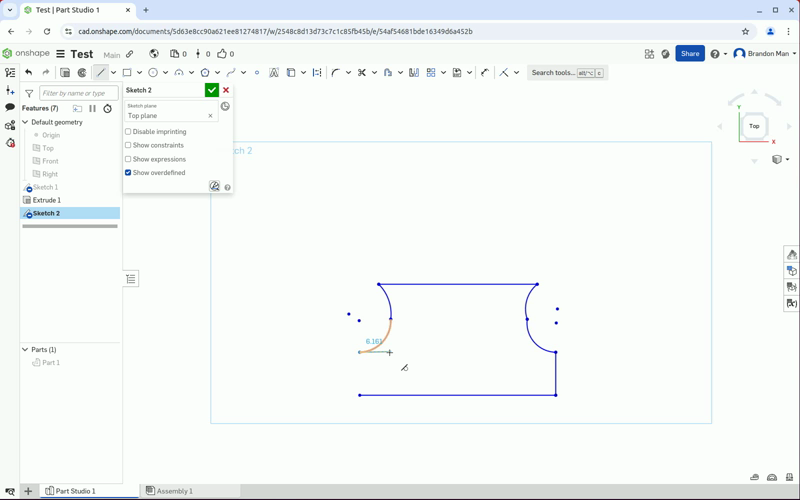
key_down(shift)
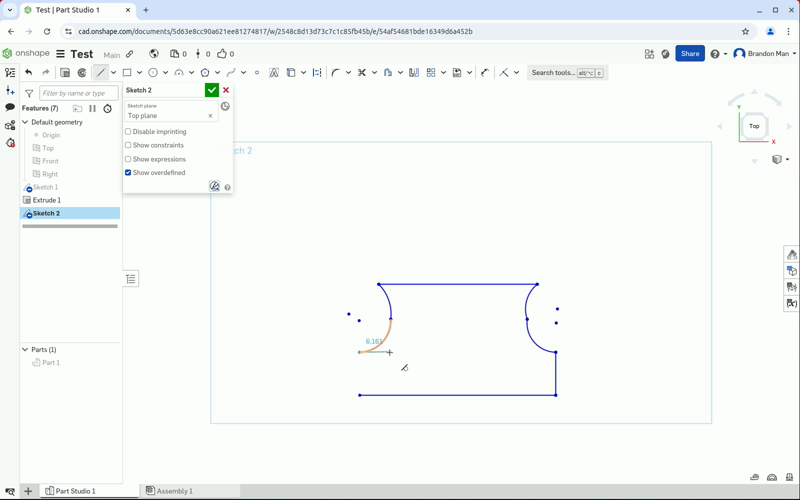
mouse_move(359, 395)
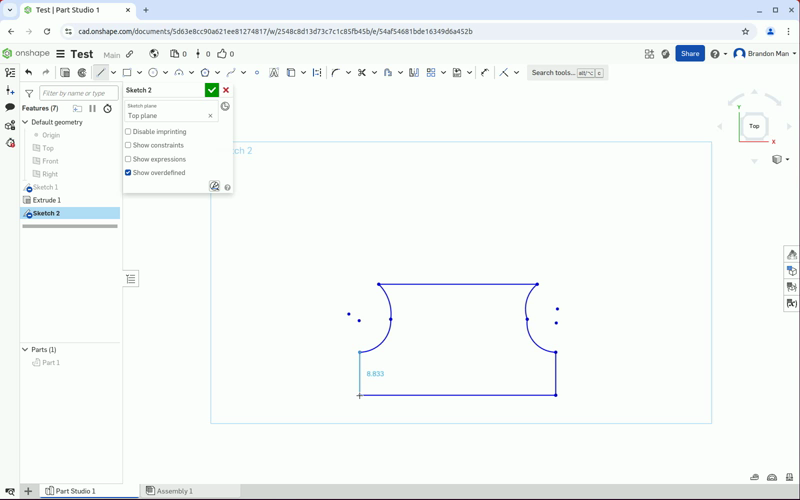
key_up(shift)
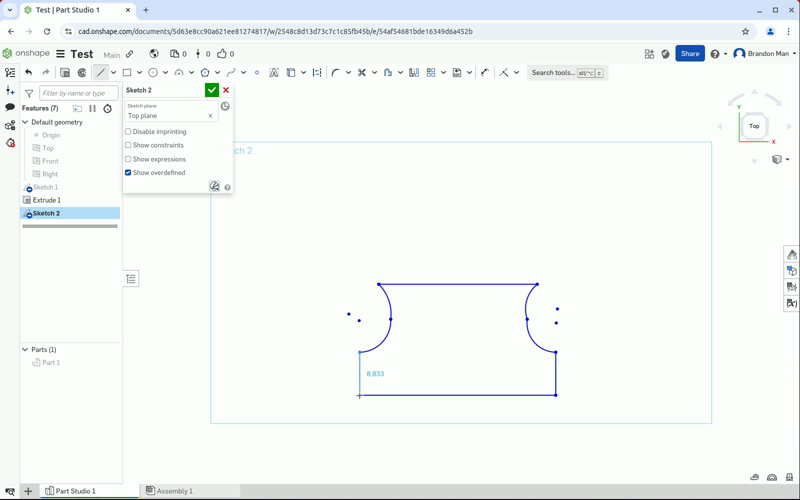
click(359, 395)
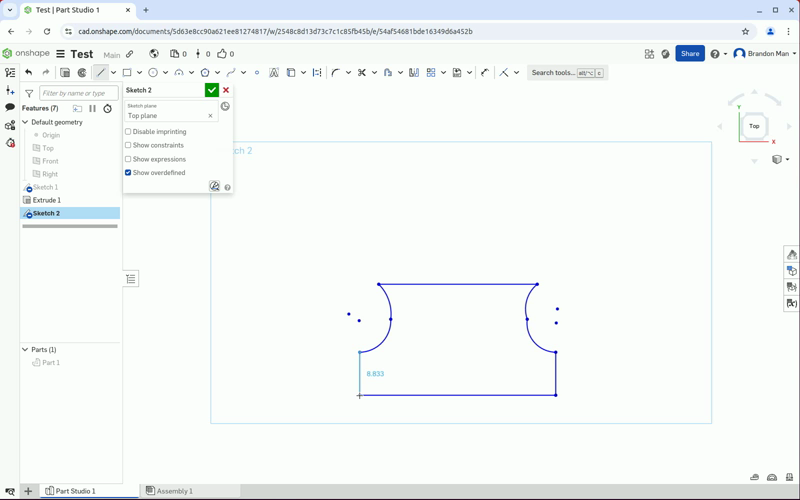
key(esc)
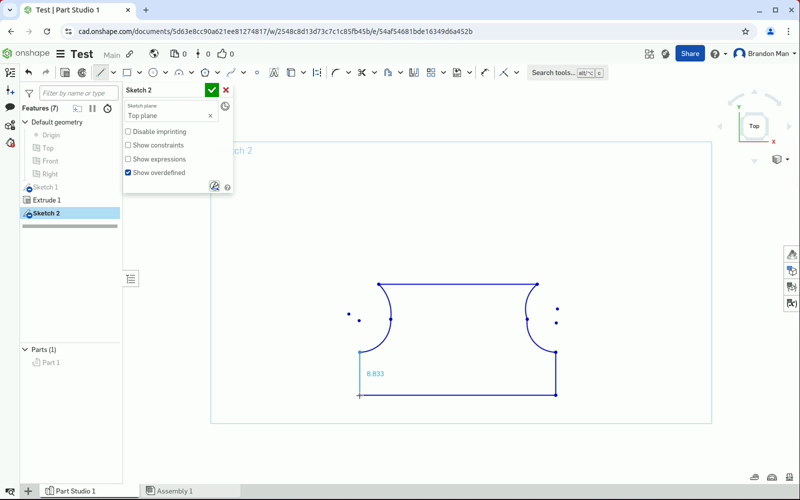
mouse_move(442, 361)
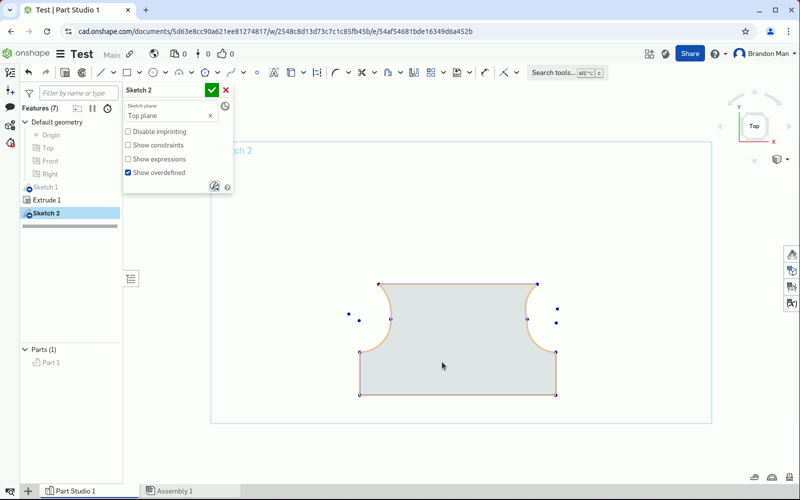
click(442, 361)
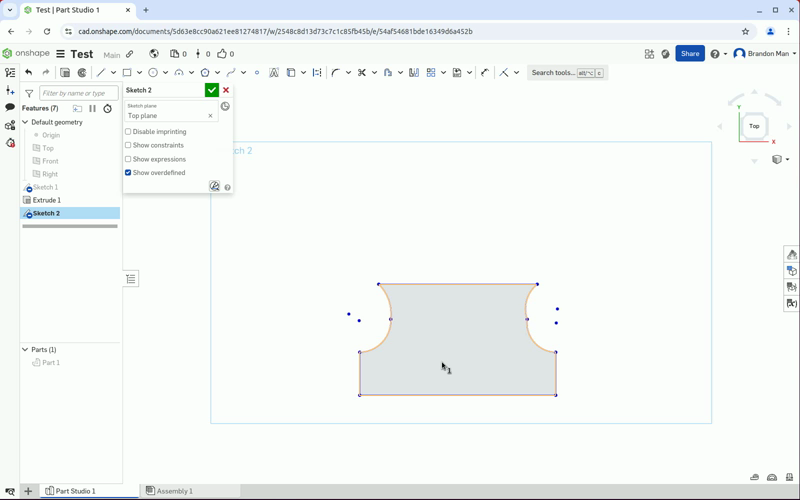
mouse_move(73, 352)
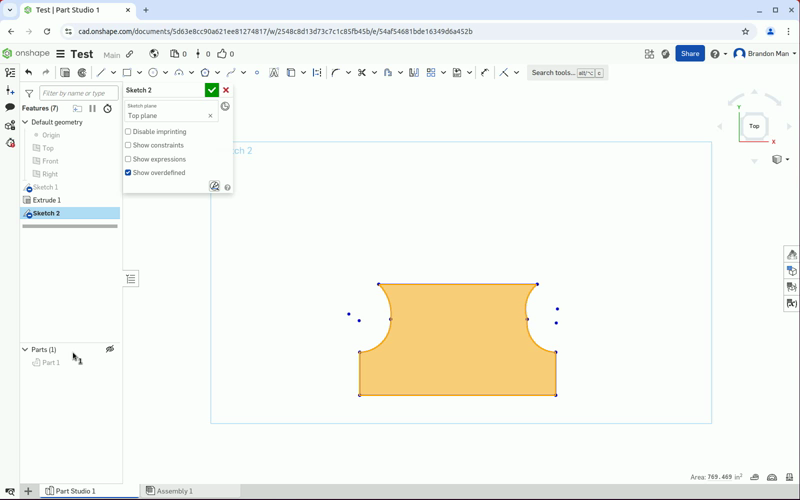
key(shift+y)
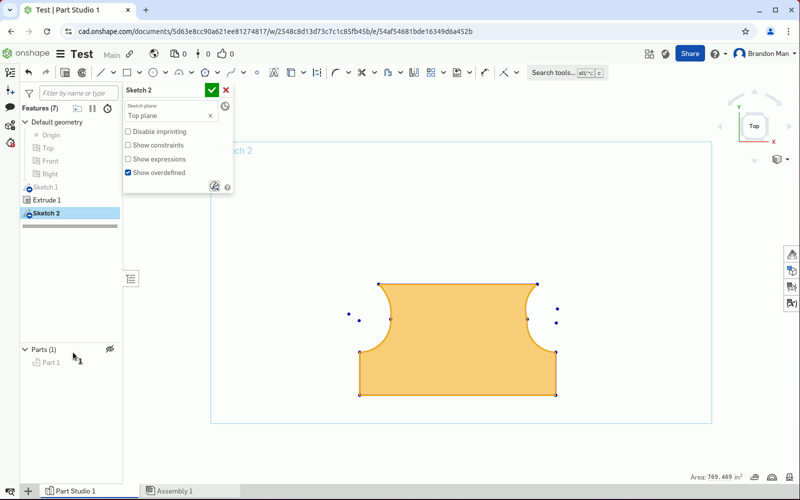
key(shift+e)
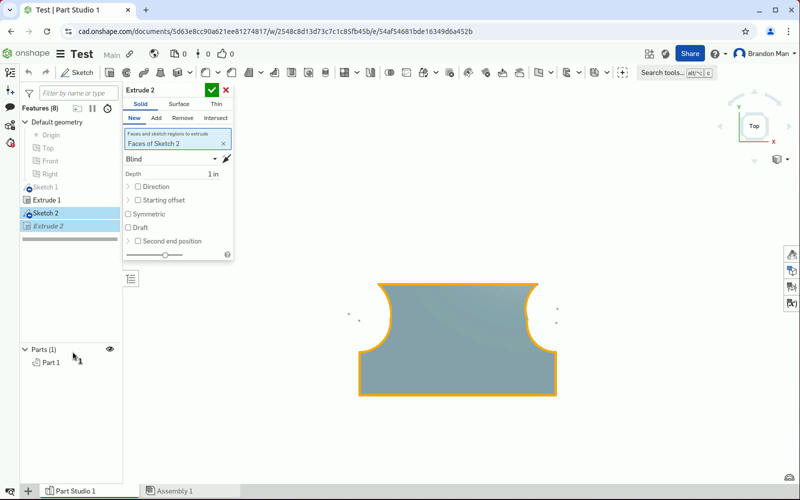
mouse_move(143, 106)
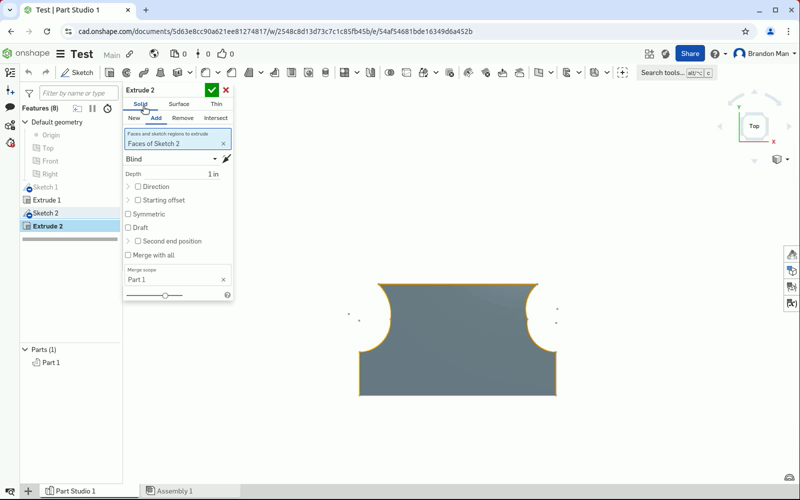
click(143, 106)
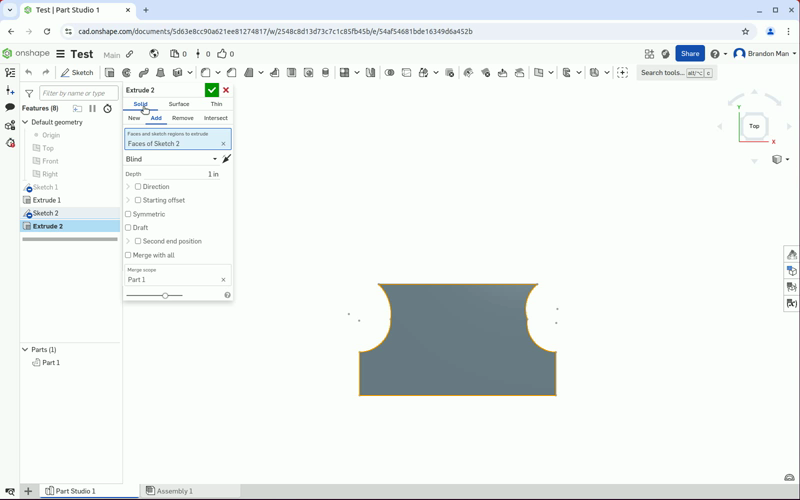
mouse_move(137, 120)
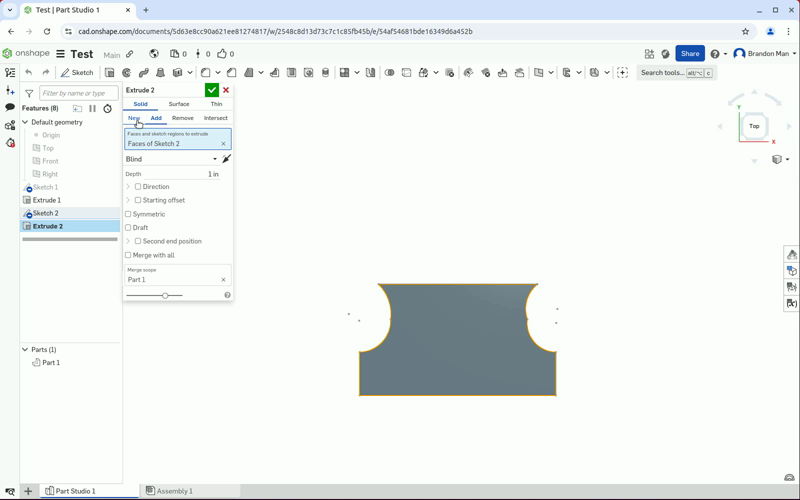
click(137, 120)
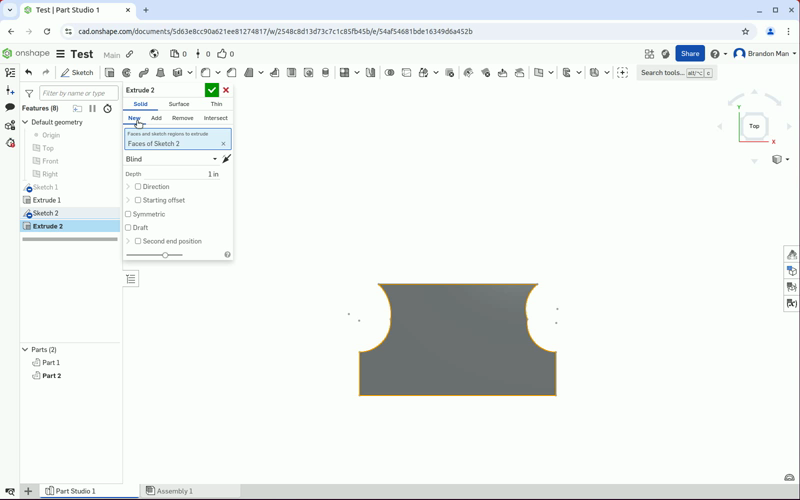
key(tab, 4)
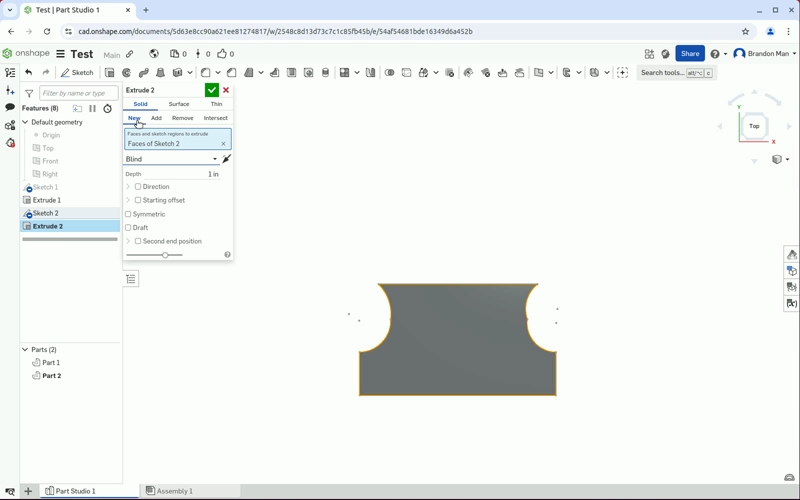
text(0.722)
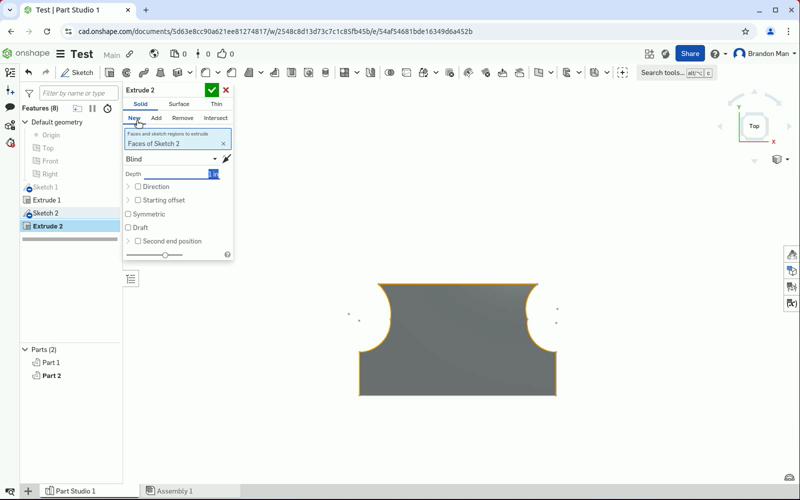
key(enter)
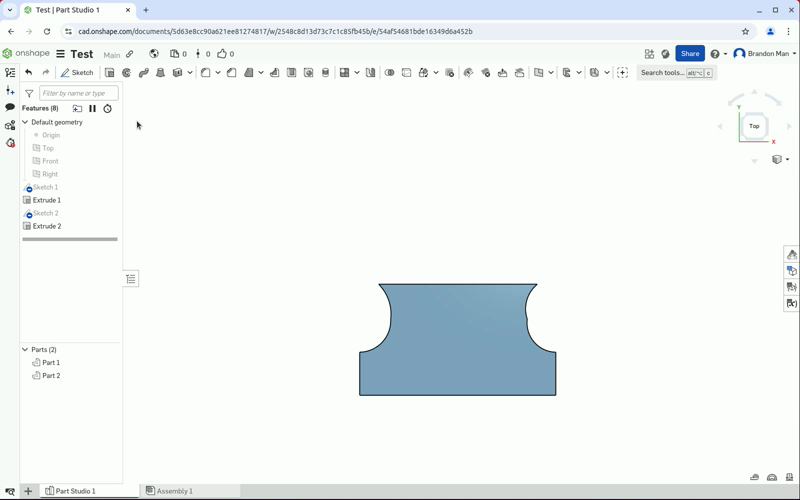
key(shift+h)
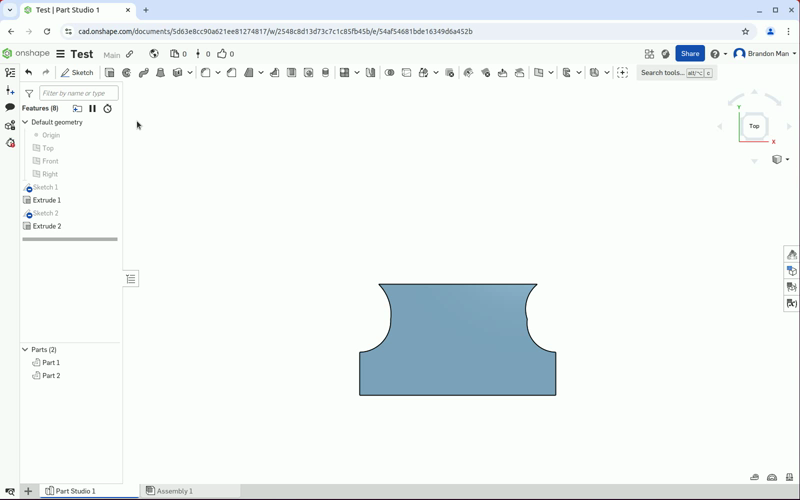
key(shift+h)
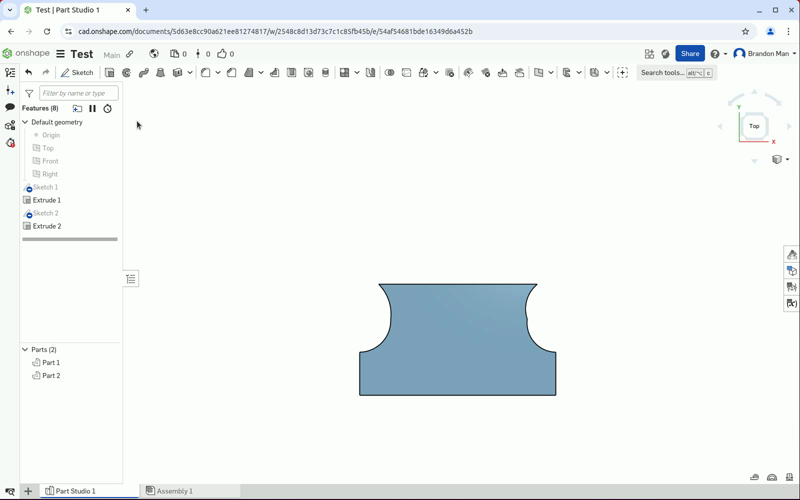
key(shift+7)
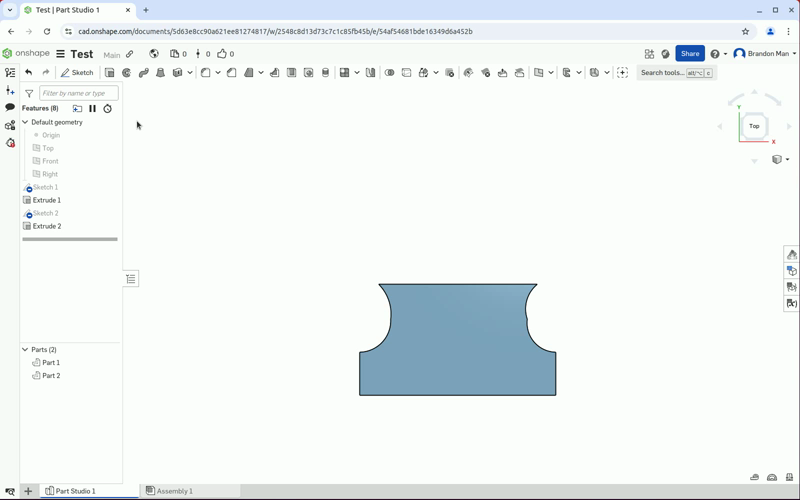
key(up, 3)
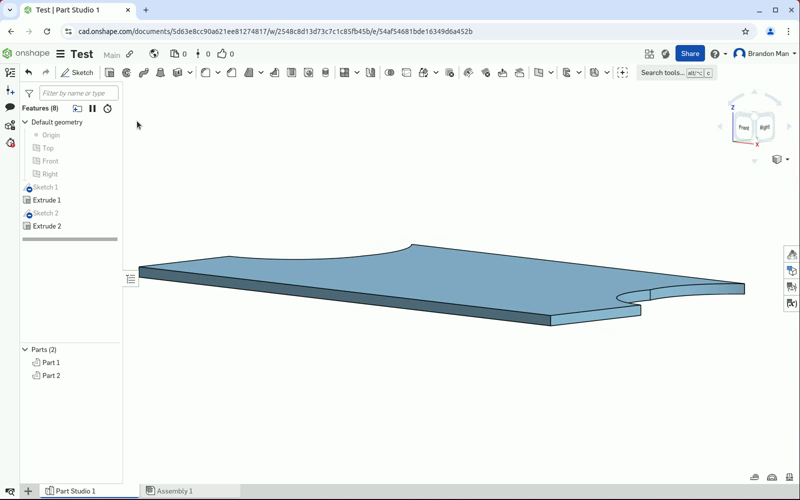
key(left, 3)
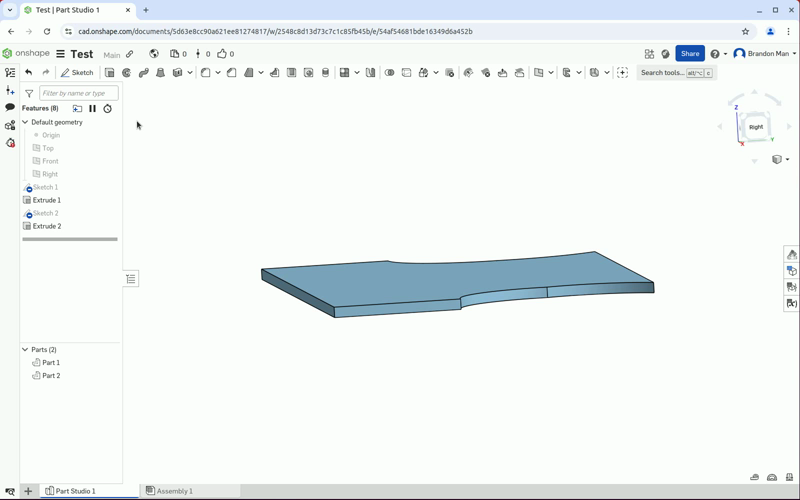
key(right, 3)
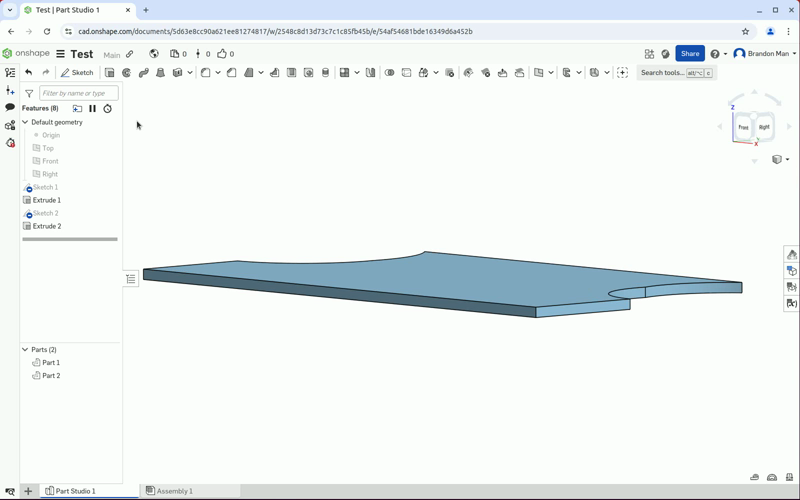
key(down, 3)
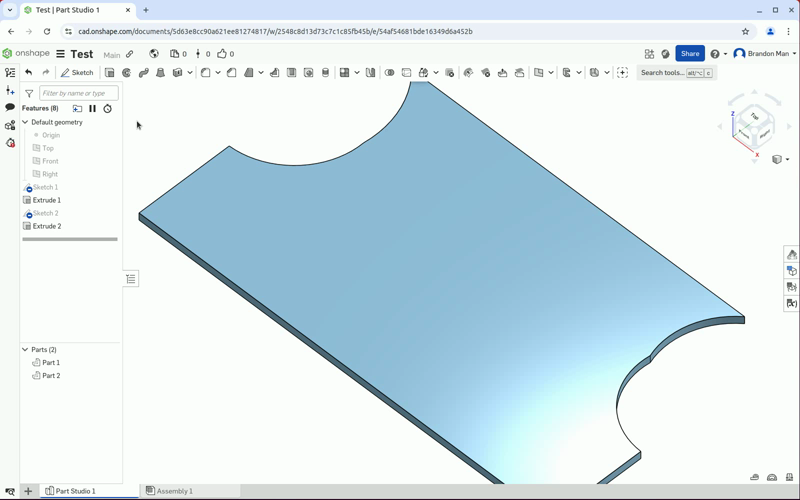
mouse_move(73, 189)
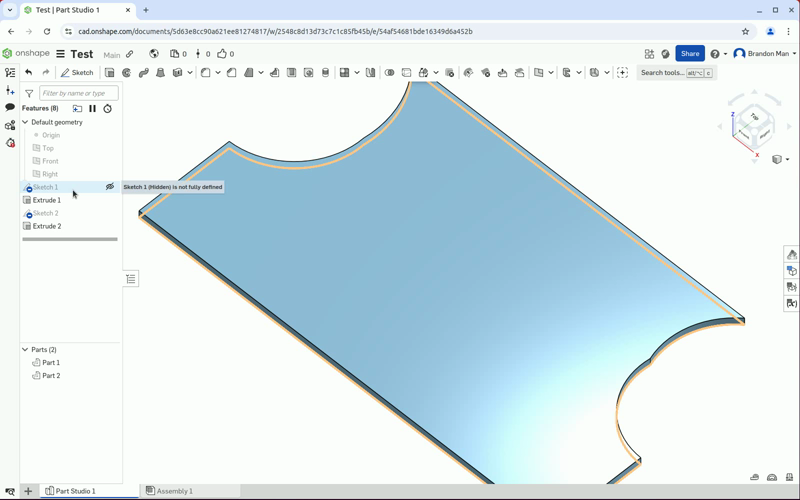
click(73, 189)